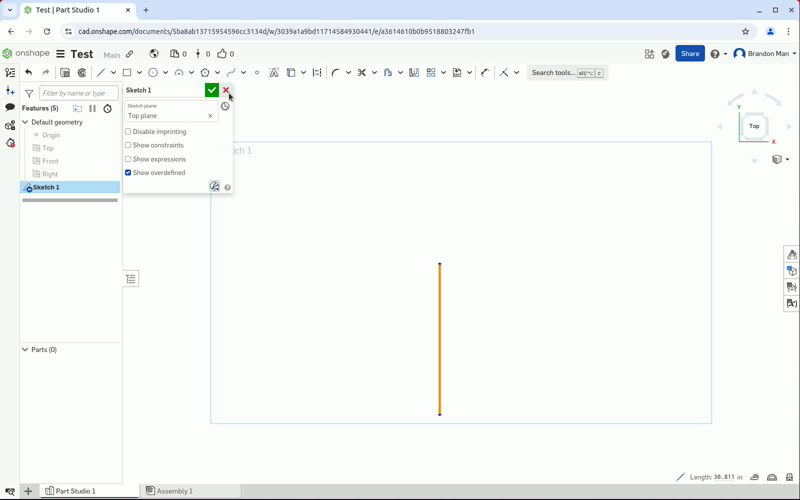
key(shift+h)
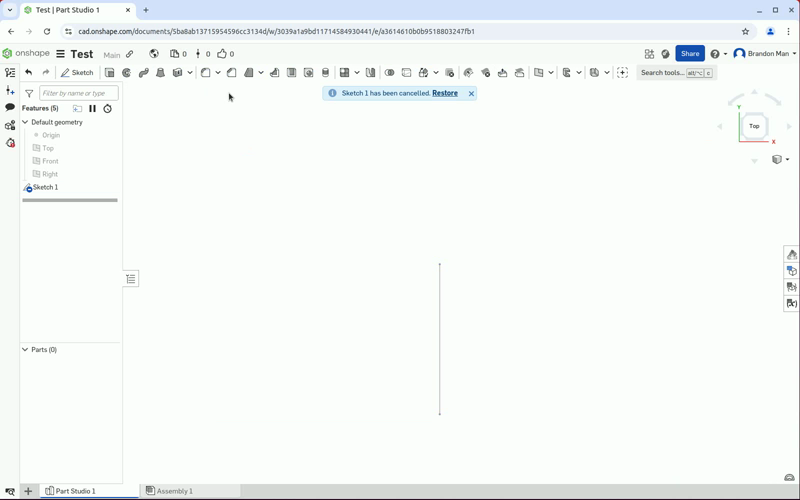
key(shift+s)
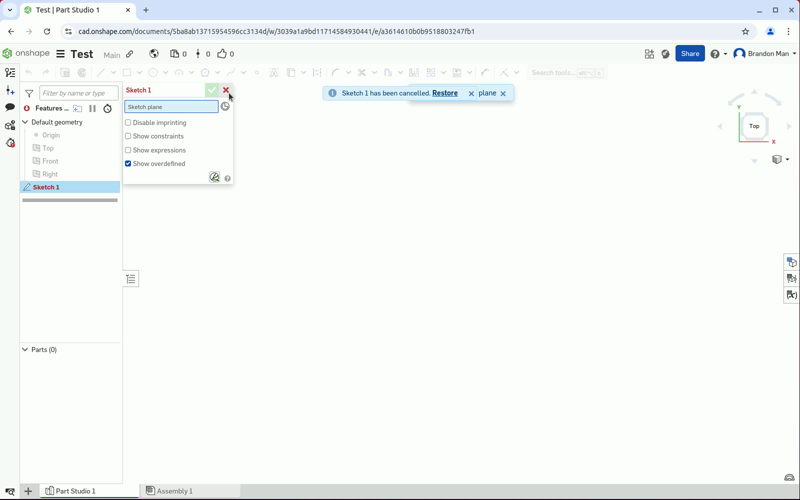
mouse_move(73, 150)
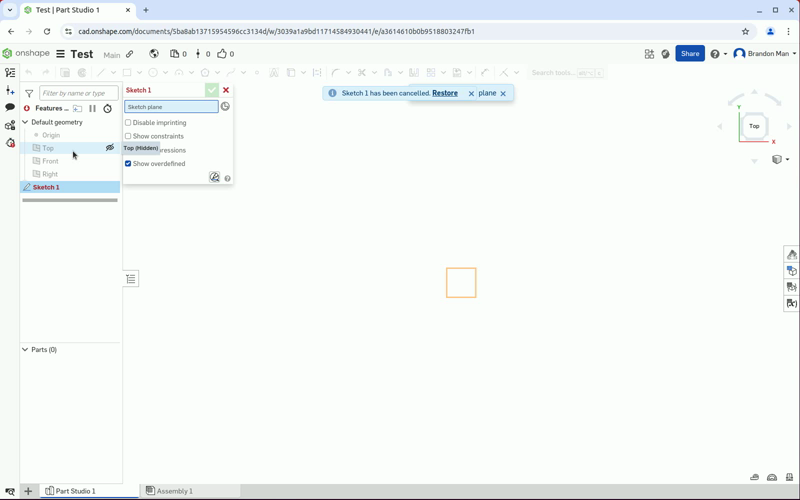
click(73, 150)
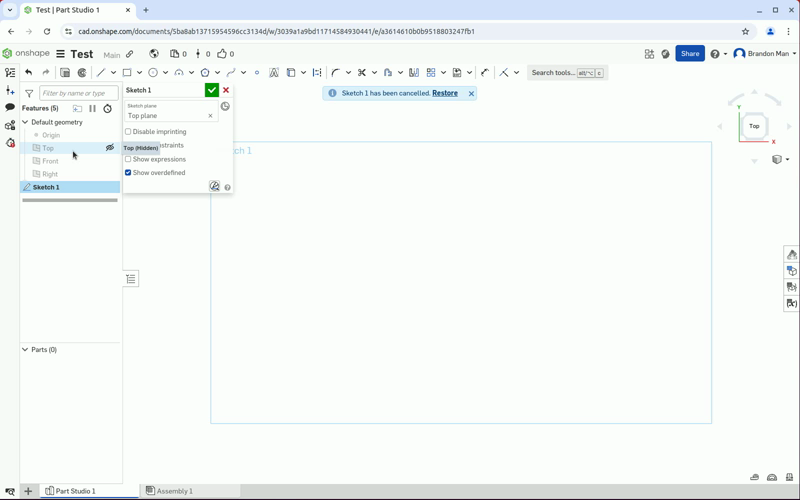
mouse_move(73, 352)
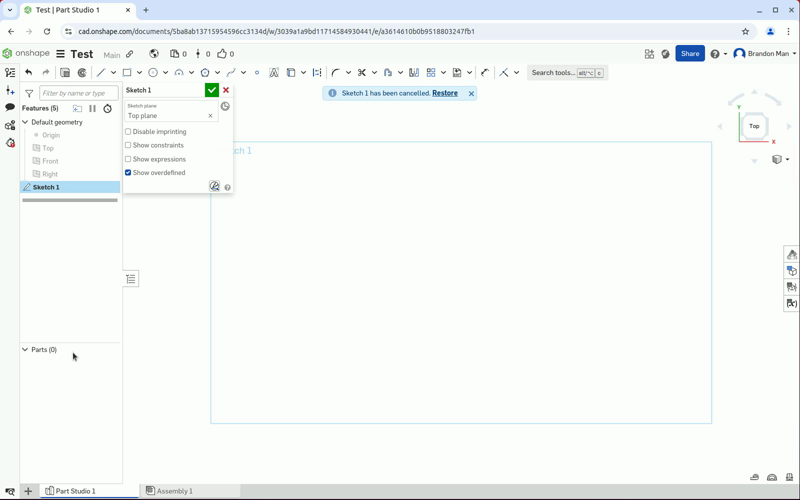
key(y)
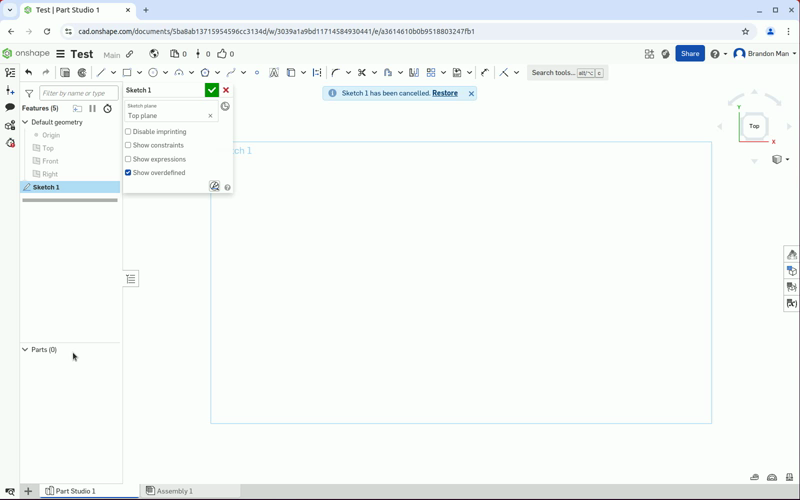
key(l)
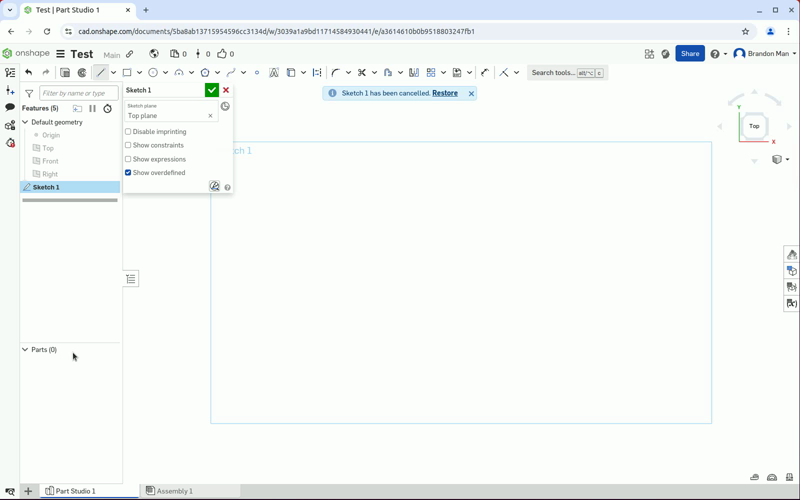
key_down(shift)
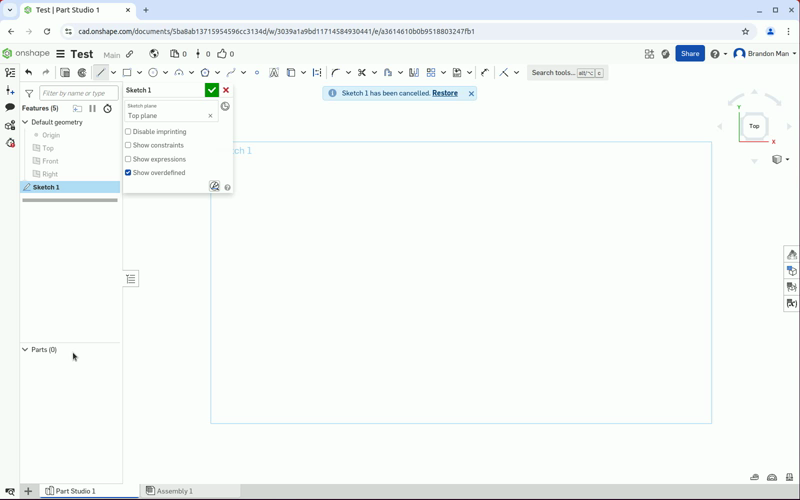
mouse_move(377, 327)
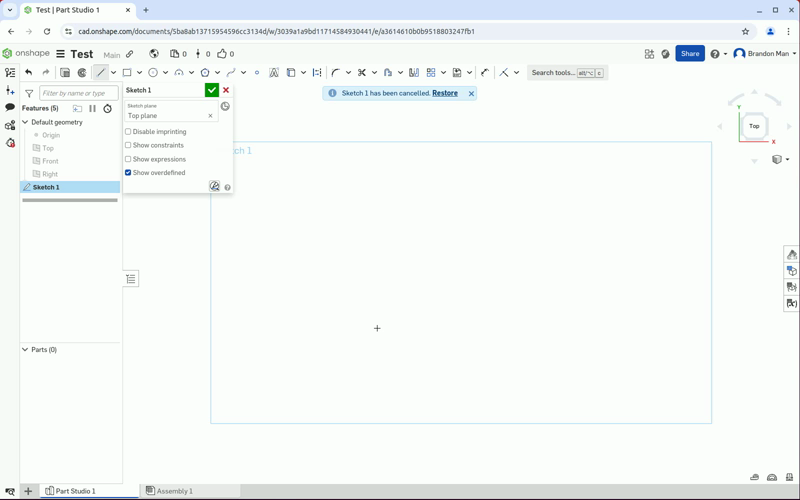
click(377, 327)
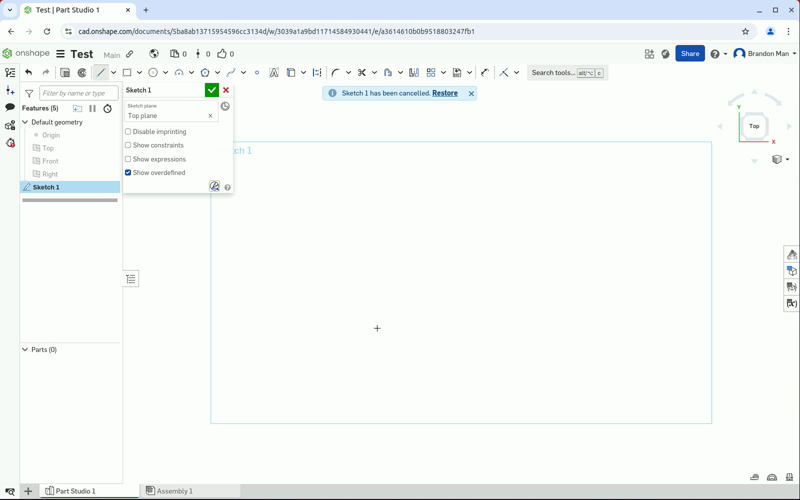
key_up(shift)
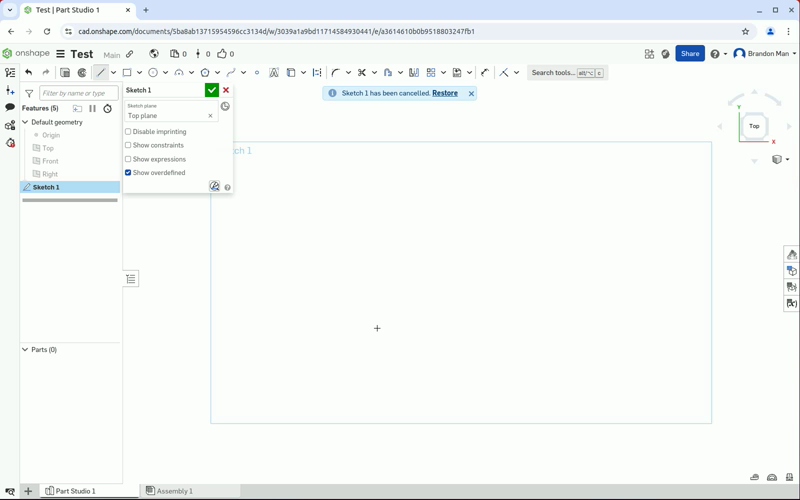
key_down(shift)
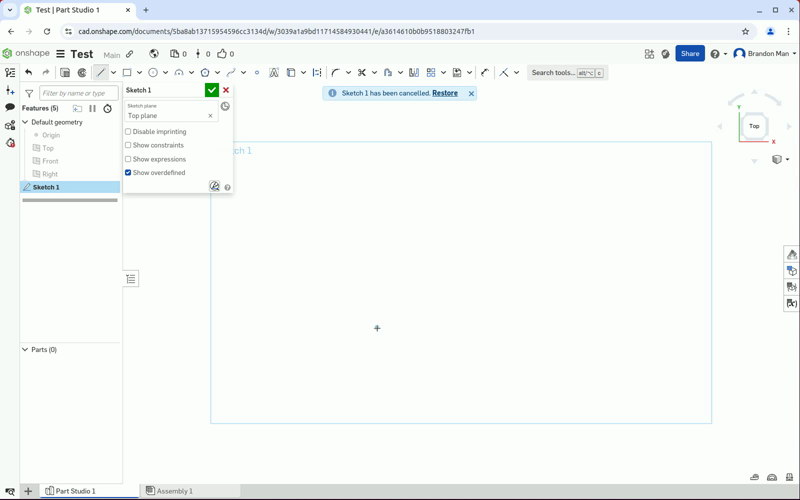
mouse_move(543, 327)
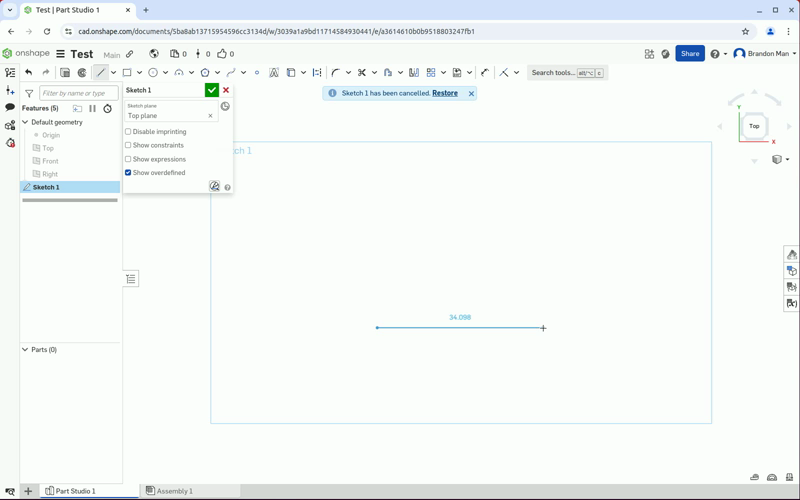
click(543, 327)
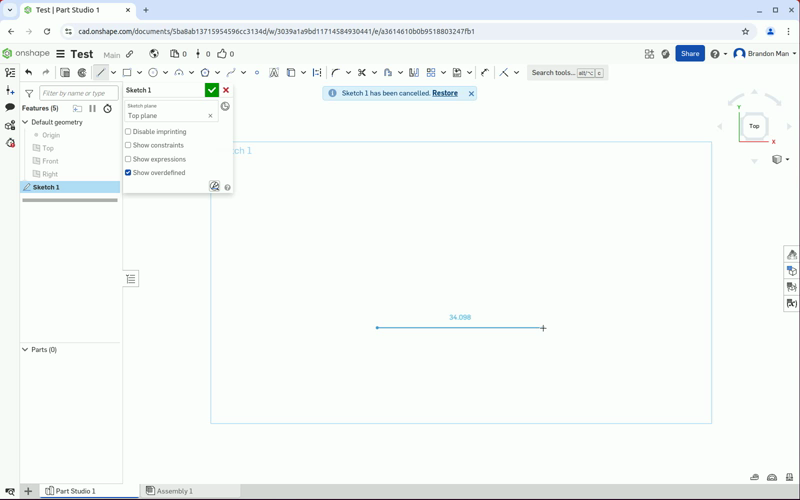
key_up(shift)
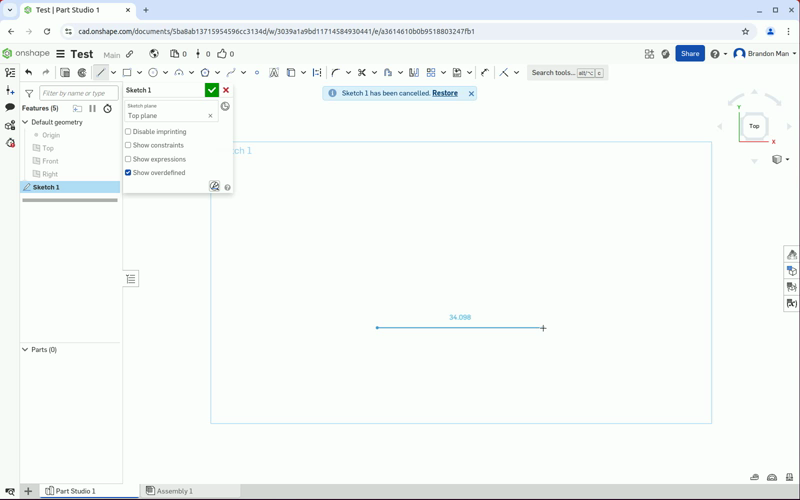
key_down(shift)
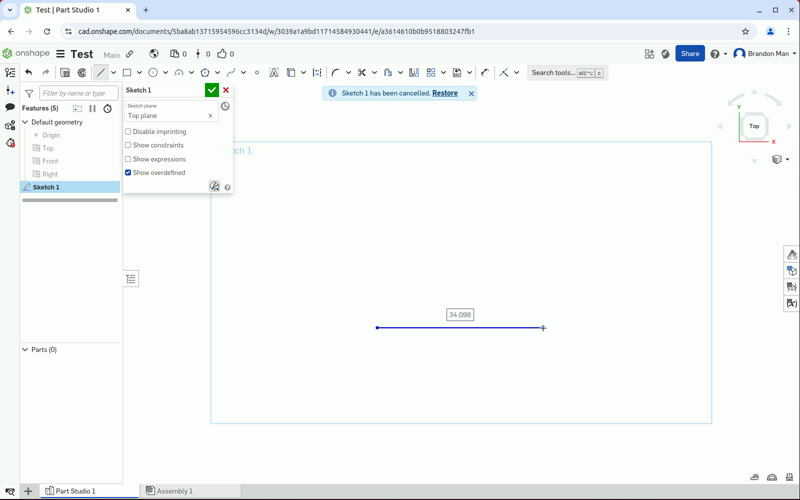
mouse_move(543, 238)
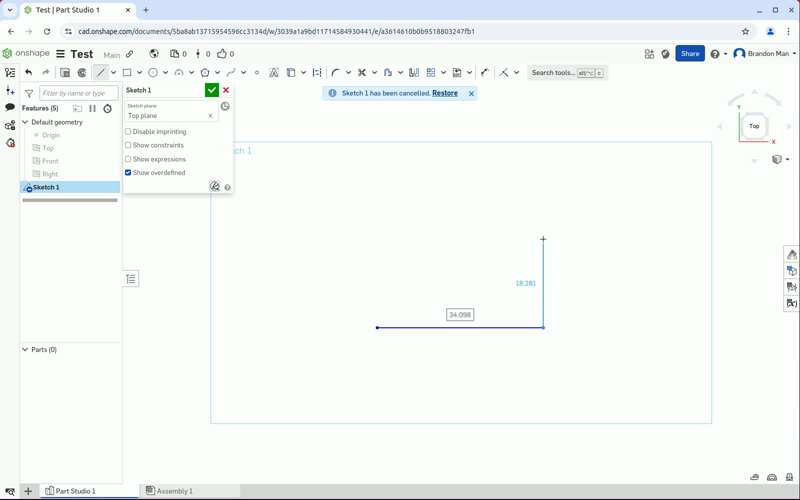
click(543, 238)
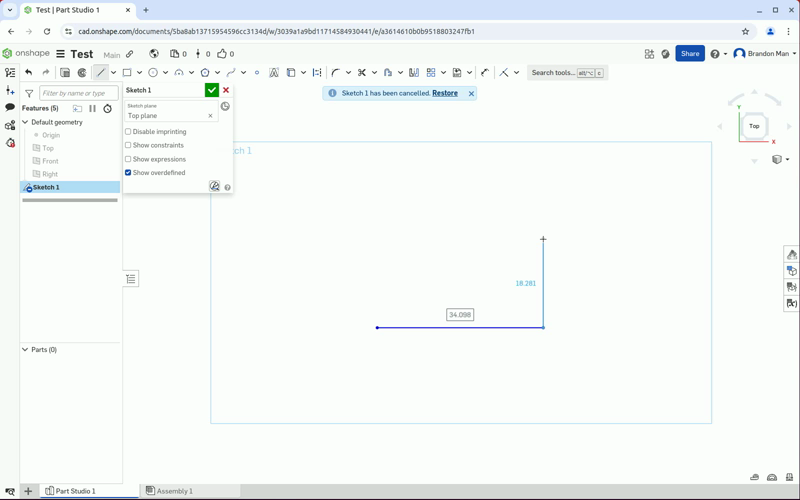
key_up(shift)
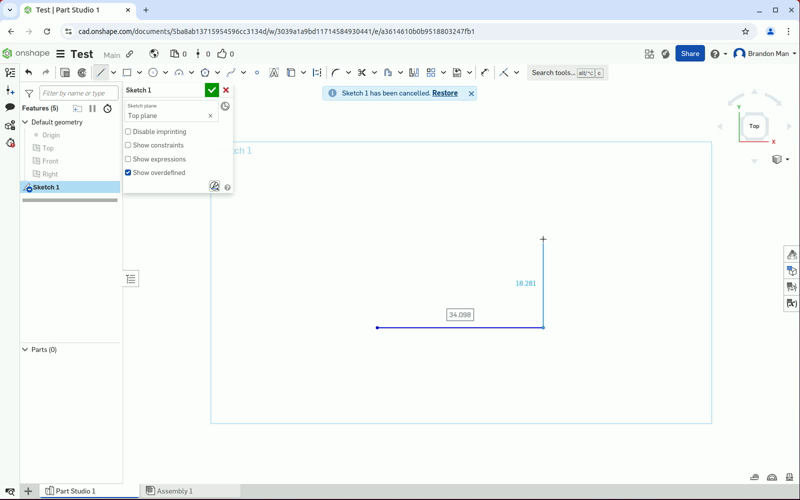
key_down(shift)
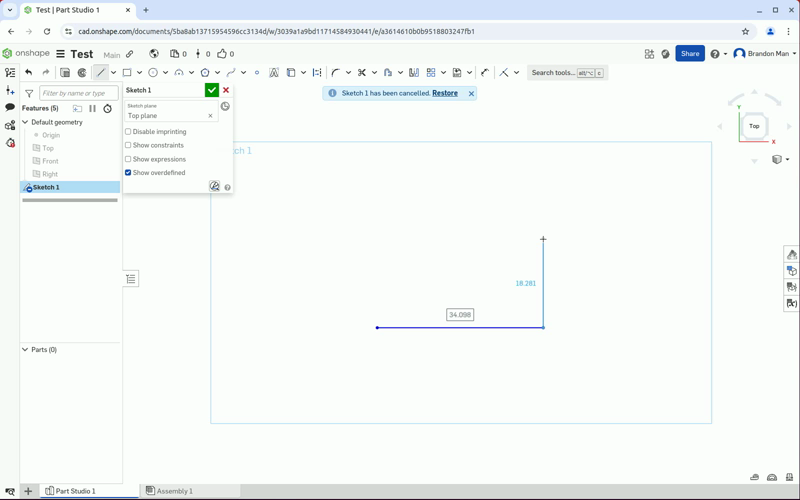
mouse_move(377, 238)
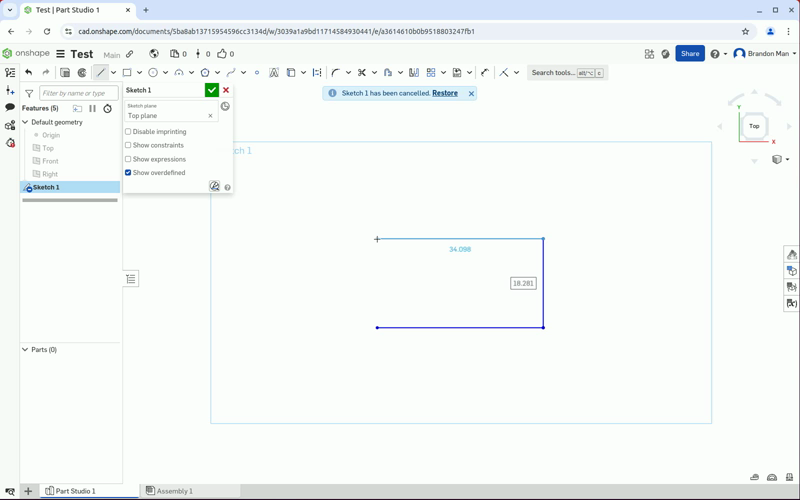
click(377, 238)
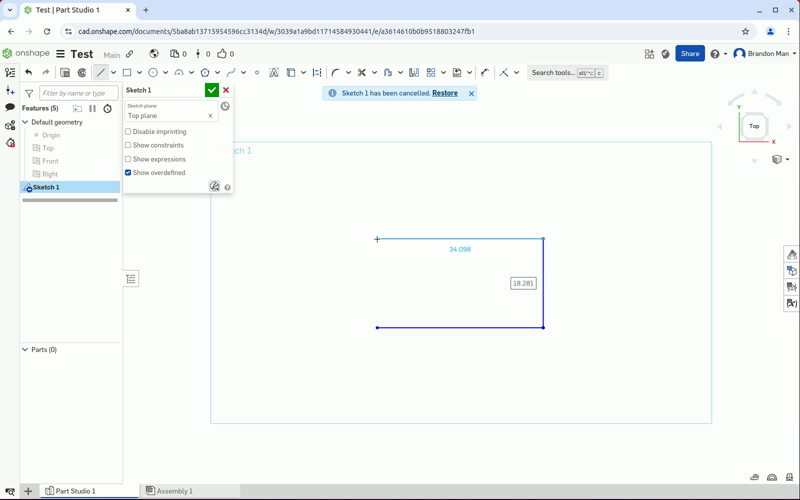
key_up(shift)
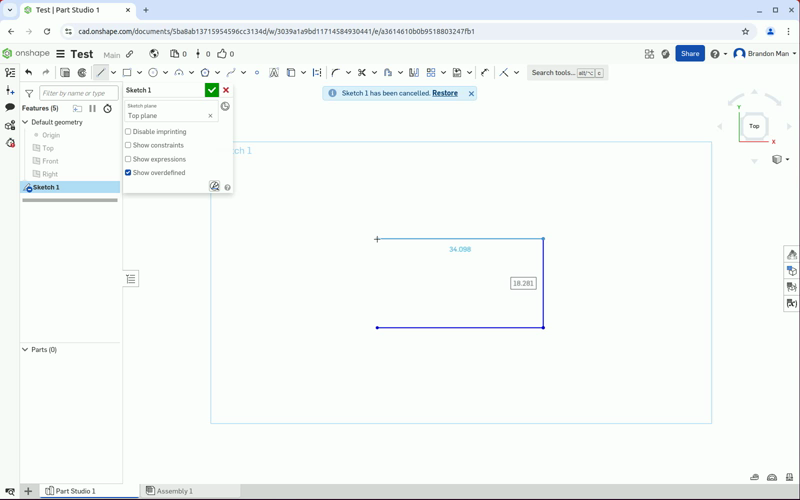
key_down(shift)
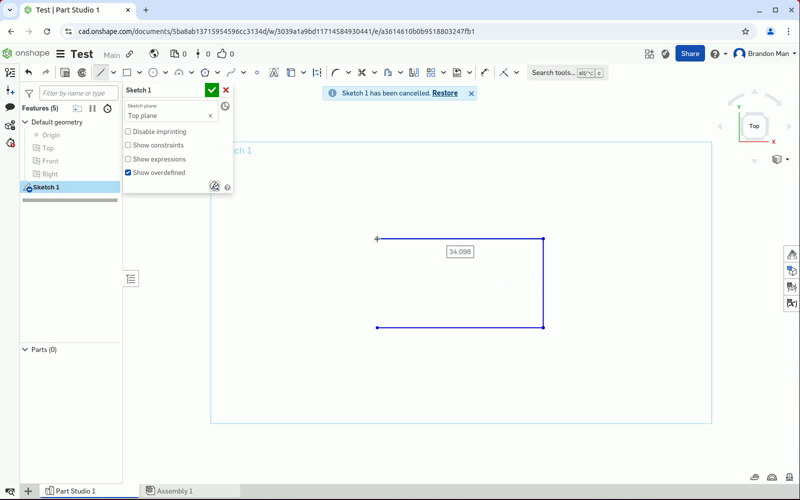
mouse_move(377, 327)
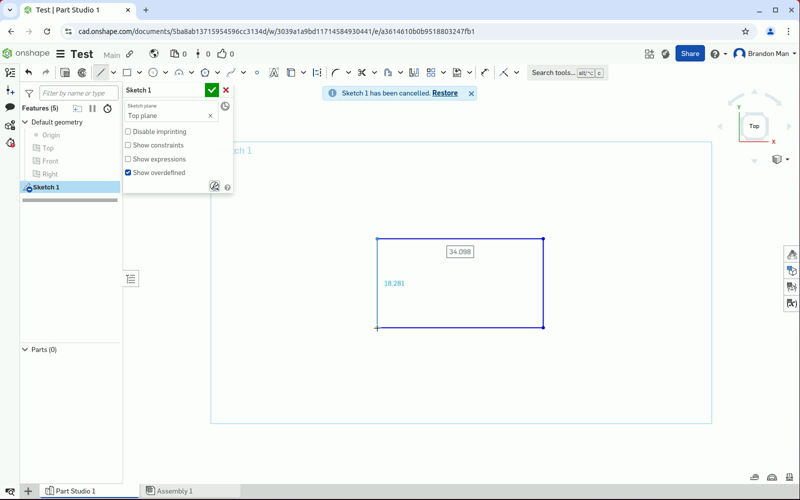
key_up(shift)
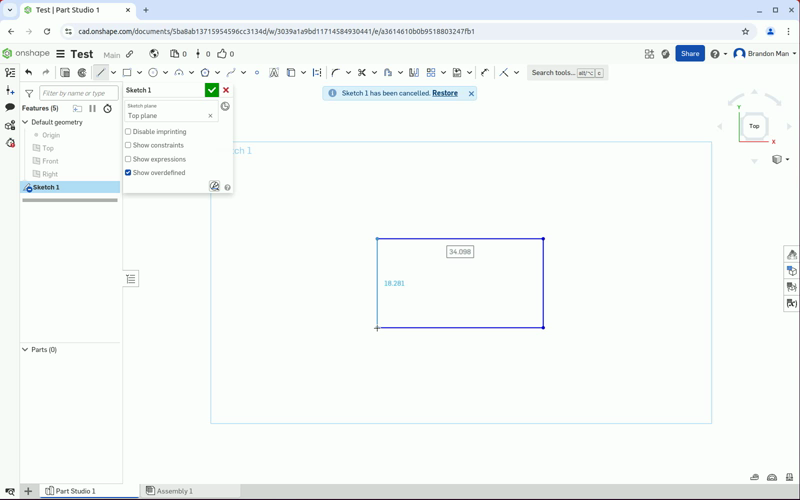
click(377, 327)
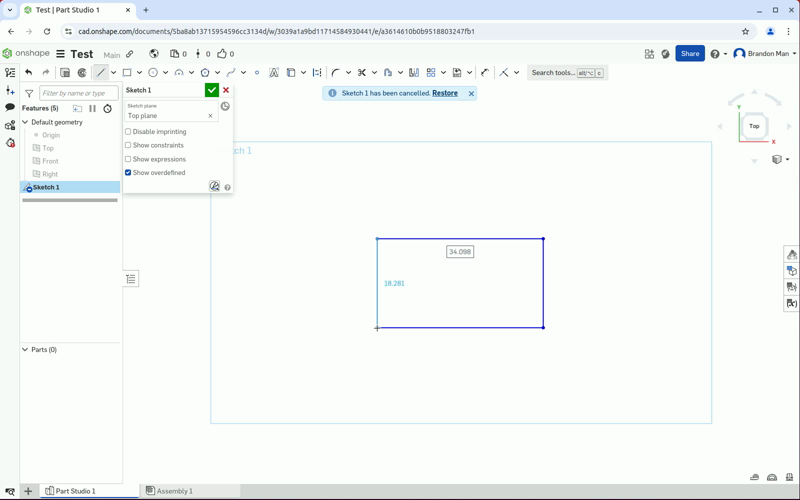
key(esc)
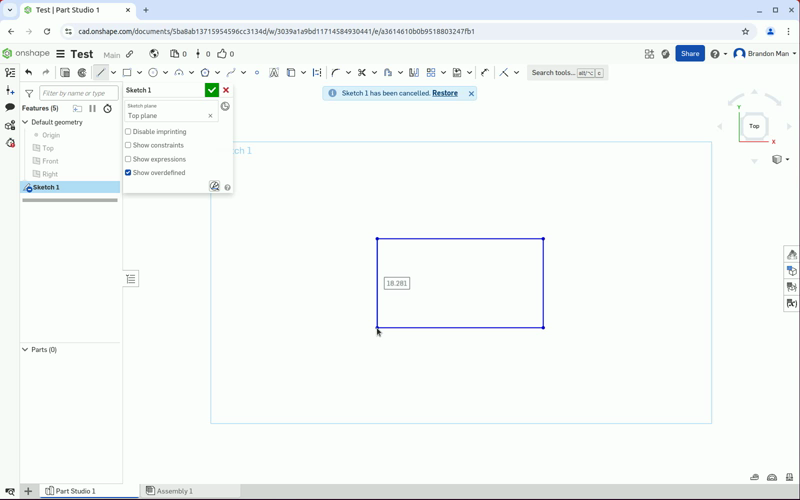
mouse_move(449, 254)
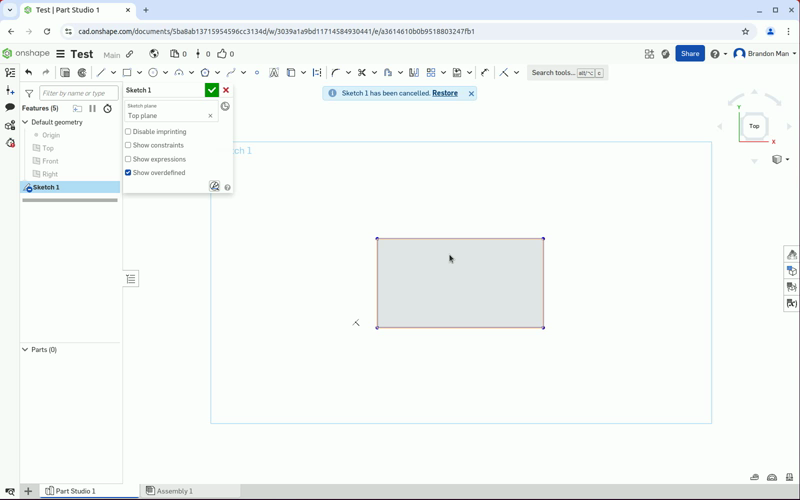
click(449, 254)
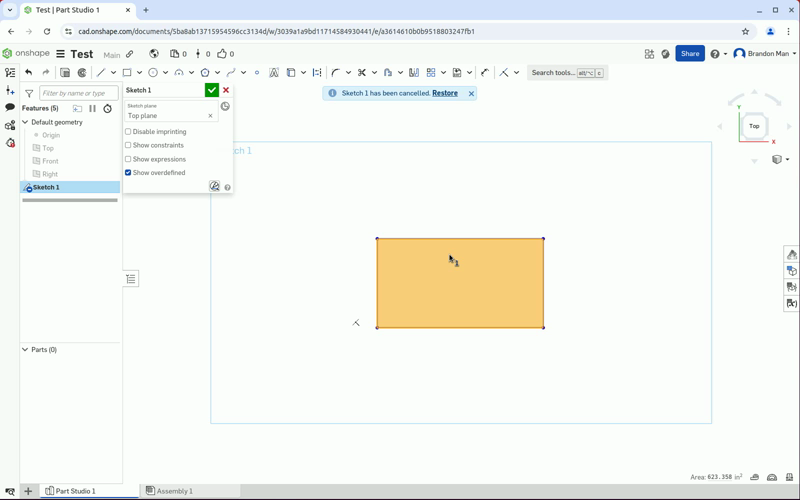
mouse_move(73, 352)
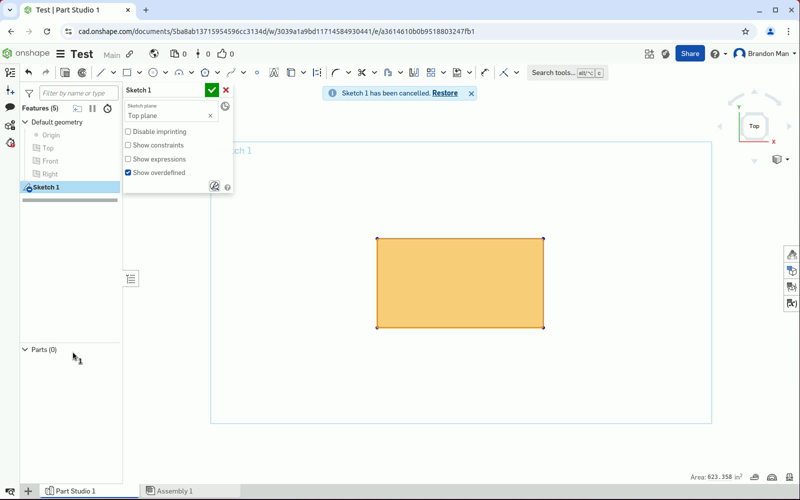
key(shift+y)
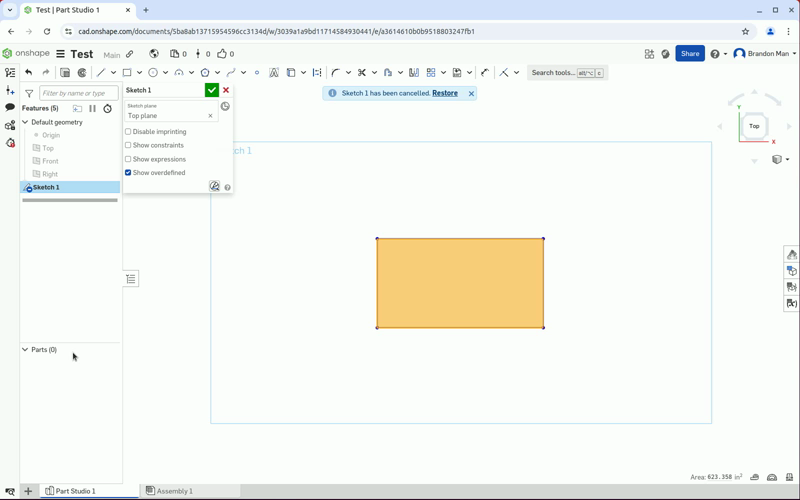
key(shift+e)
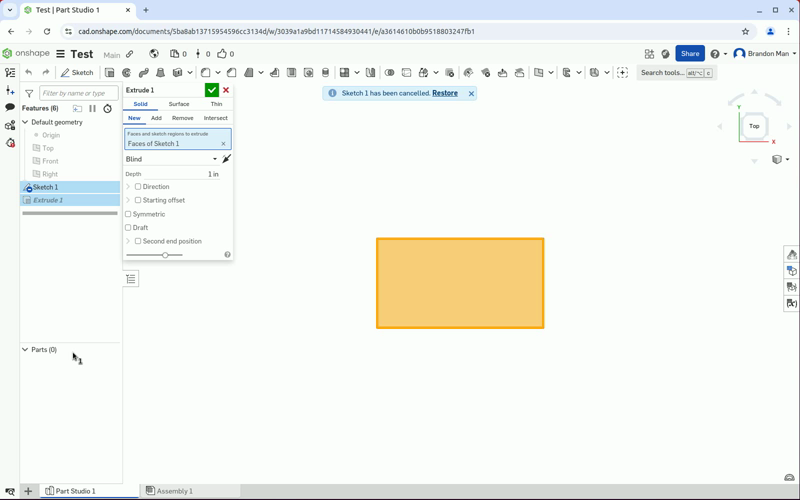
mouse_move(143, 106)
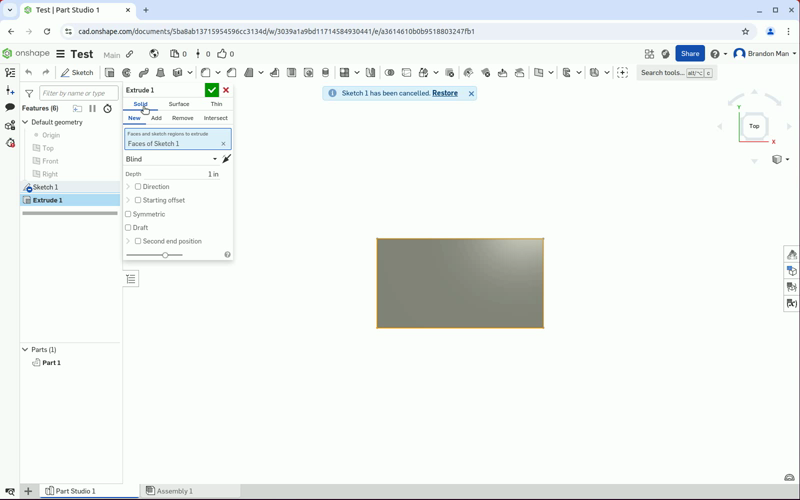
click(143, 106)
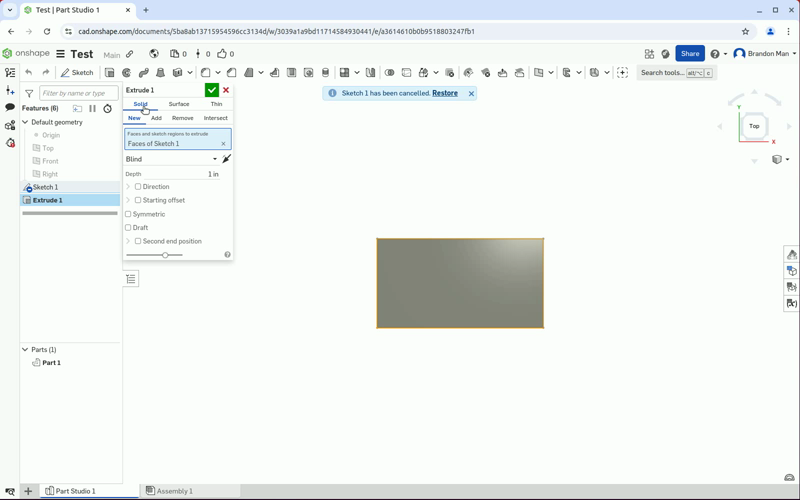
mouse_move(137, 120)
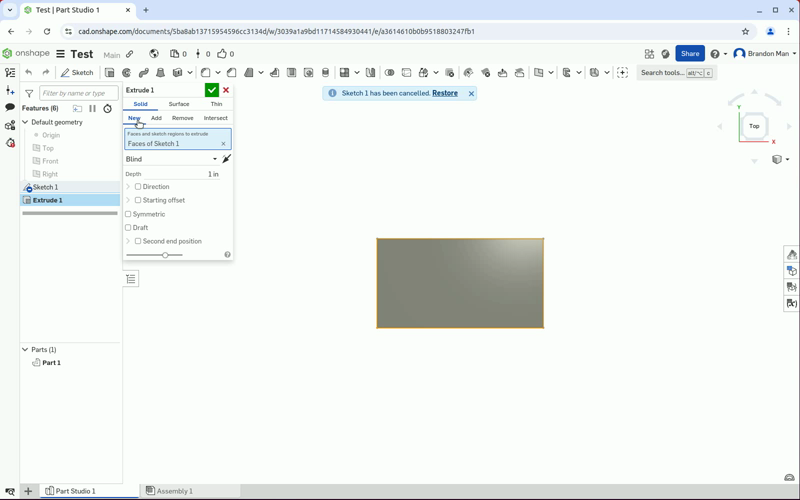
click(137, 120)
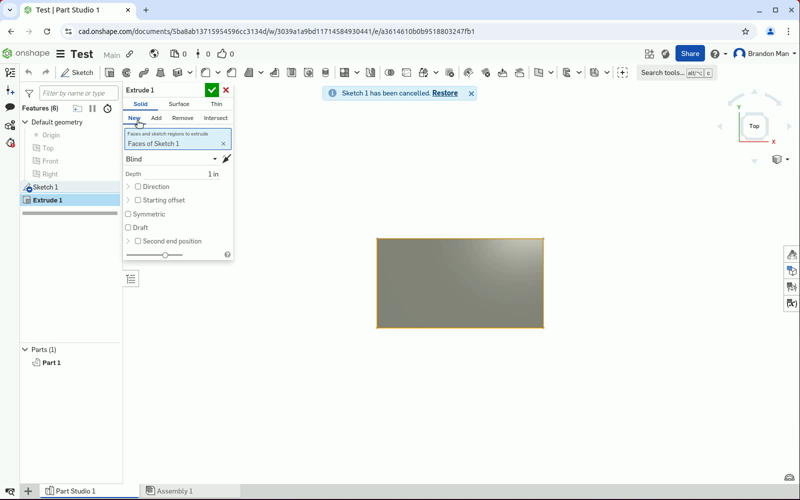
key(tab, 4)
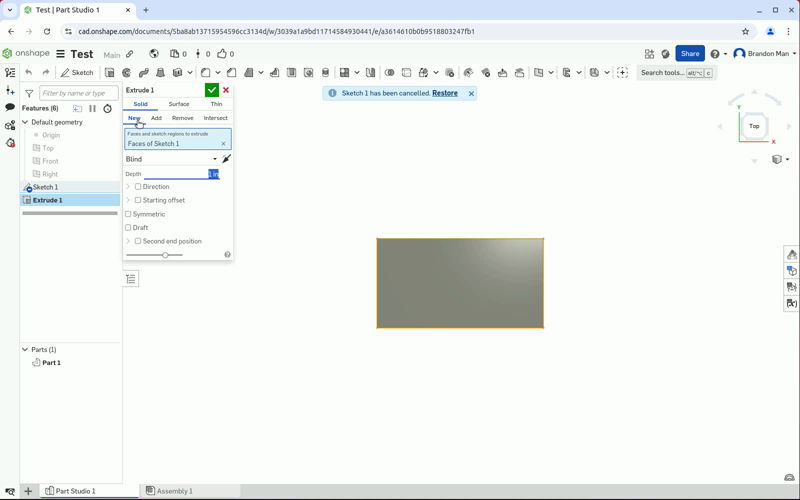
text(23.108)
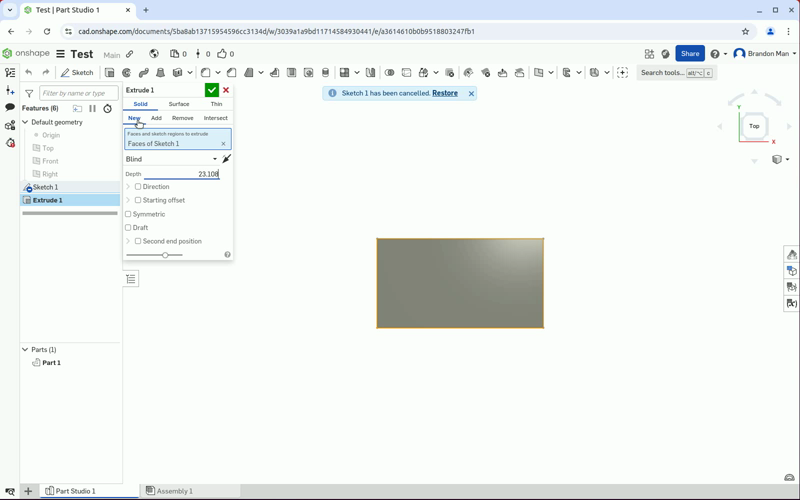
key(enter)
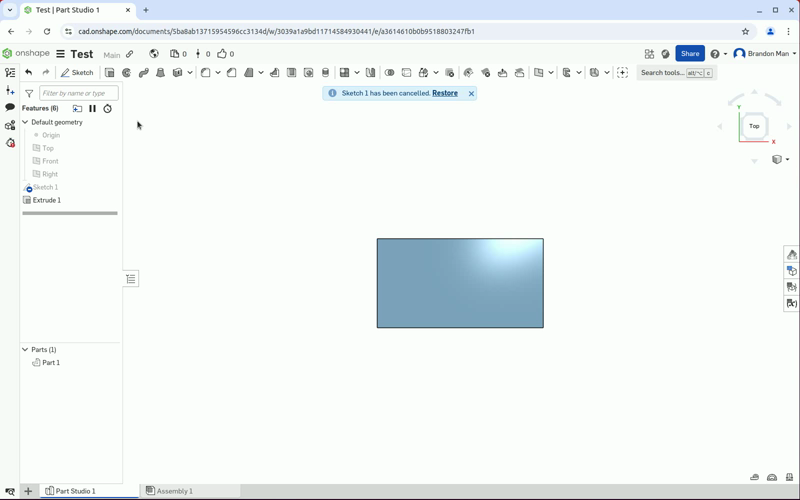
key(shift+h)
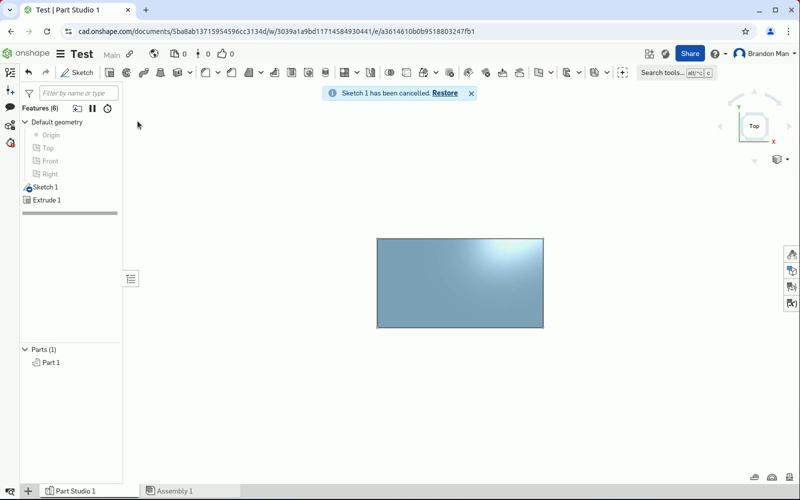
key(shift+h)
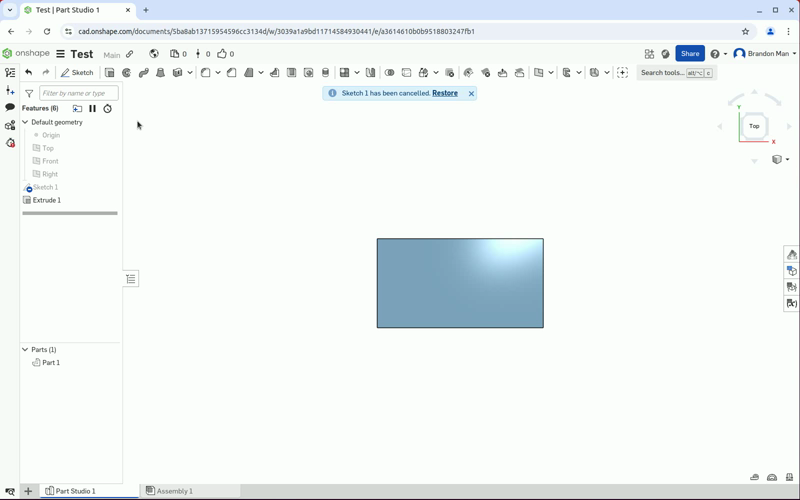
mouse_move(73, 189)
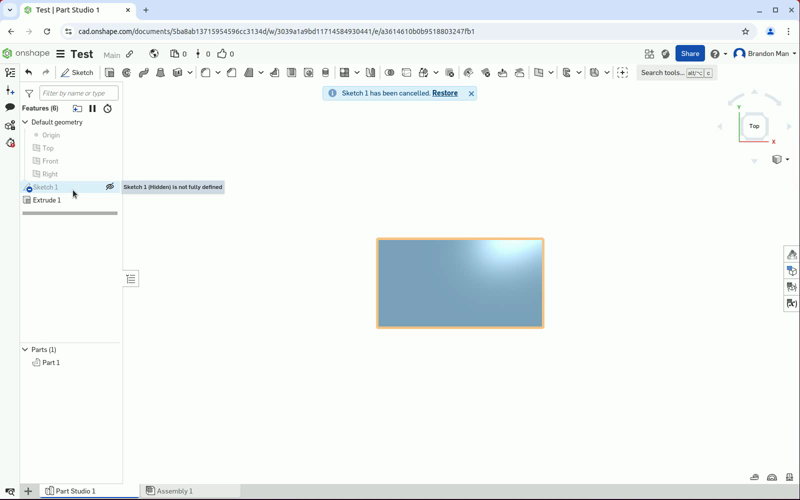
click(73, 189)
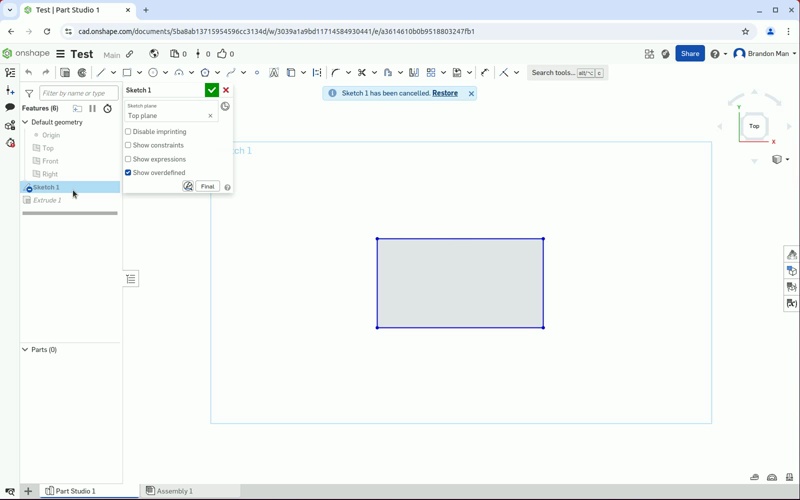
mouse_move(229, 92)
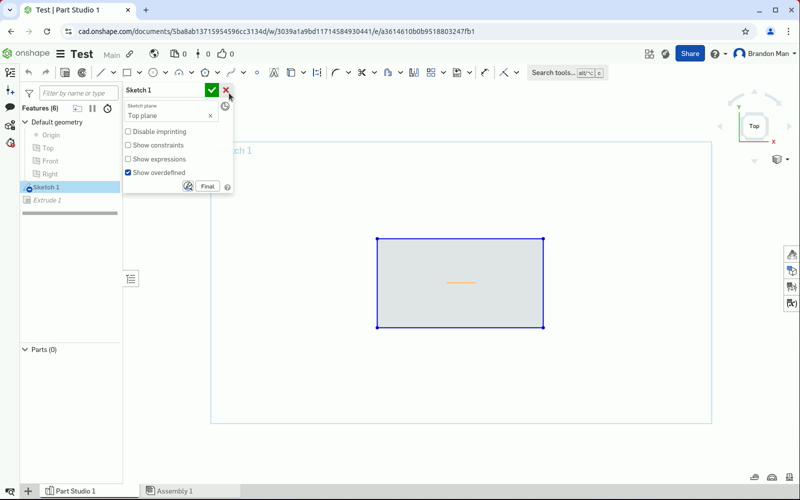
click(229, 92)
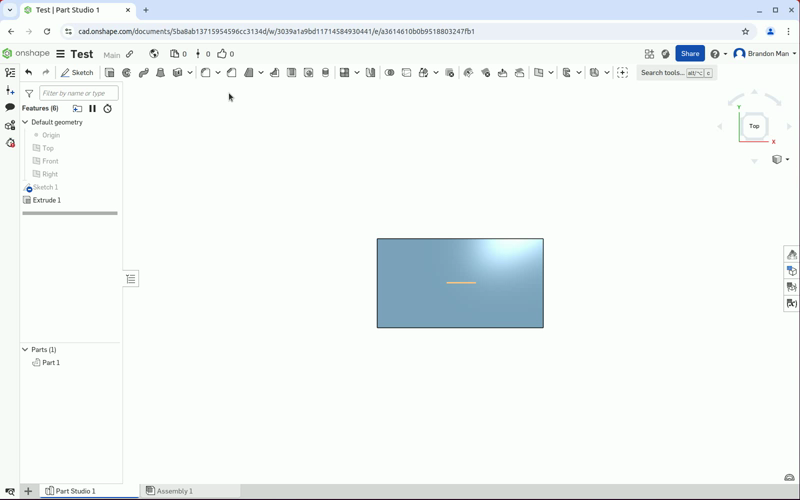
mouse_move(73, 352)
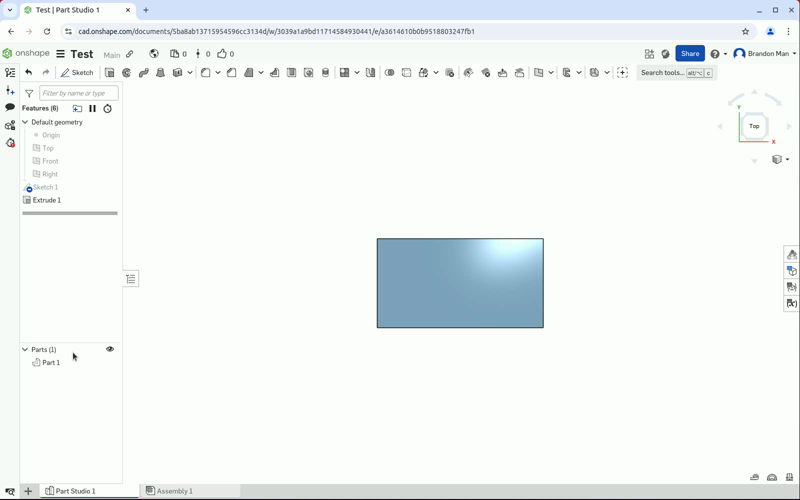
key(y)
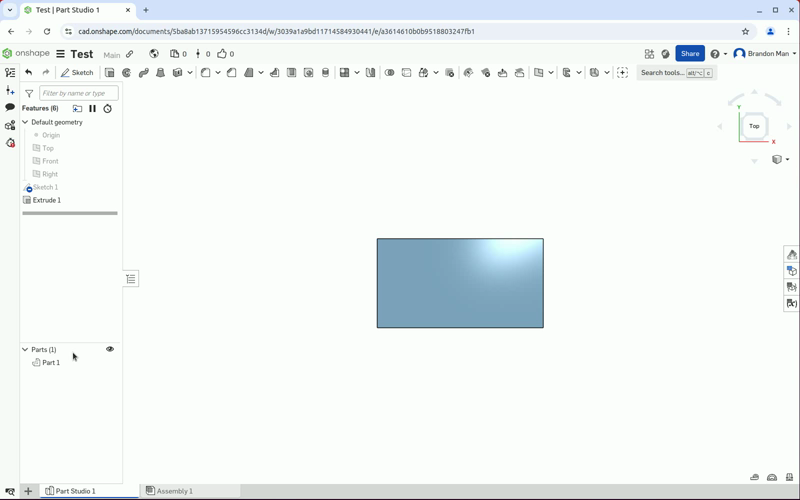
key(shift+p)
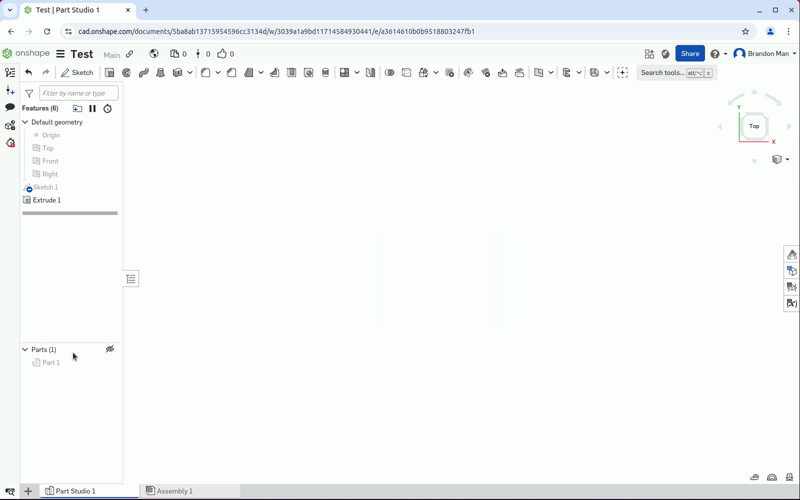
key(space)
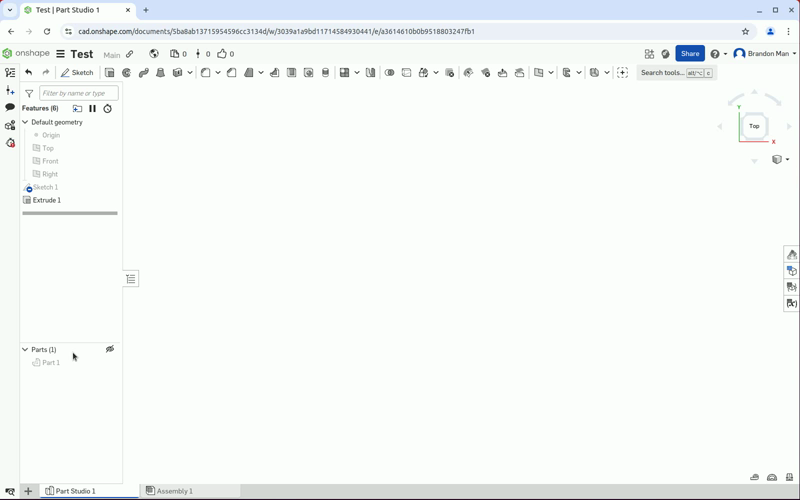
key_down(shift)
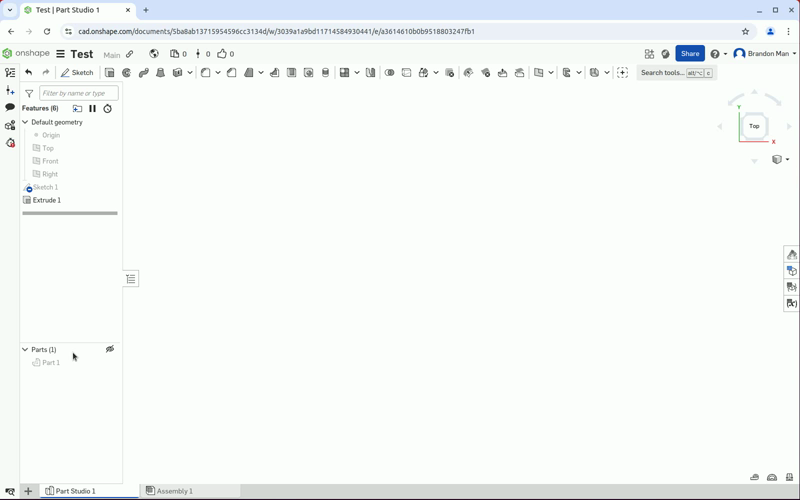
key(up)
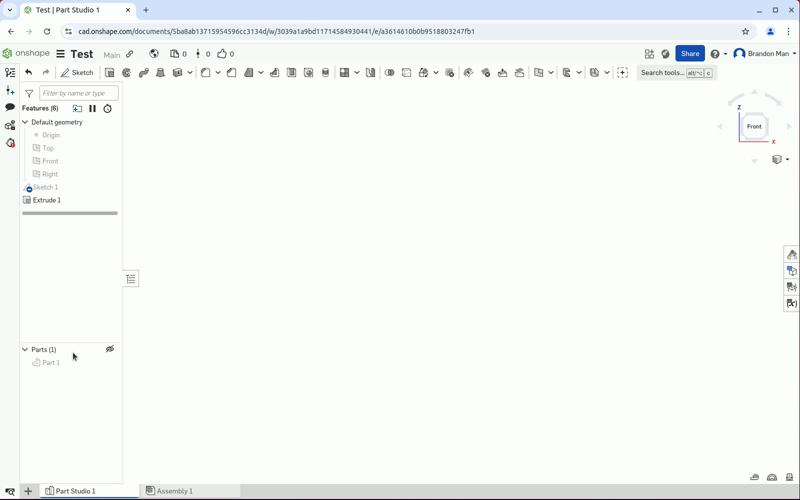
key_up(shift)
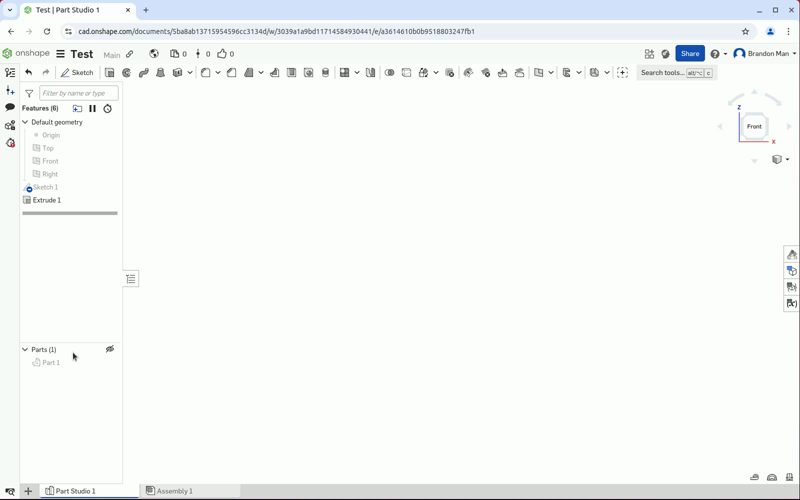
mouse_move(73, 352)
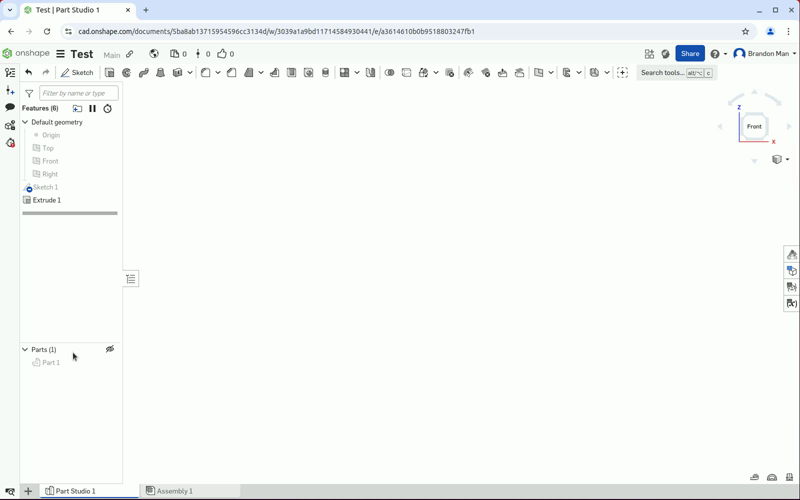
key(shift+y)
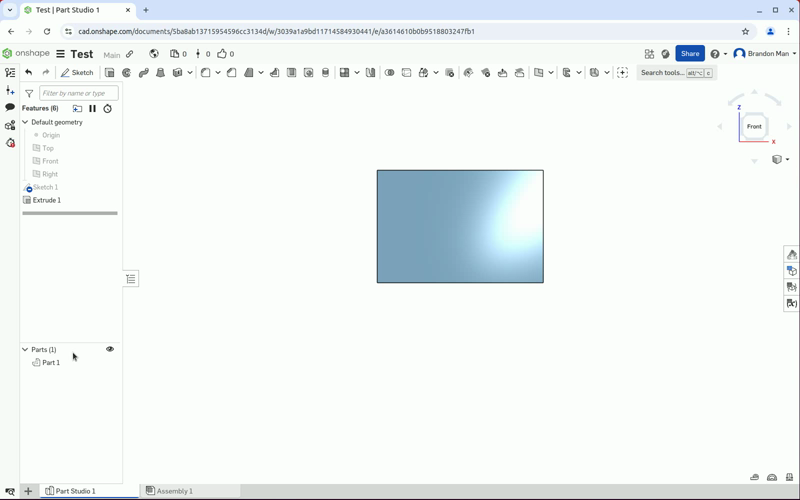
mouse_move(541, 75)
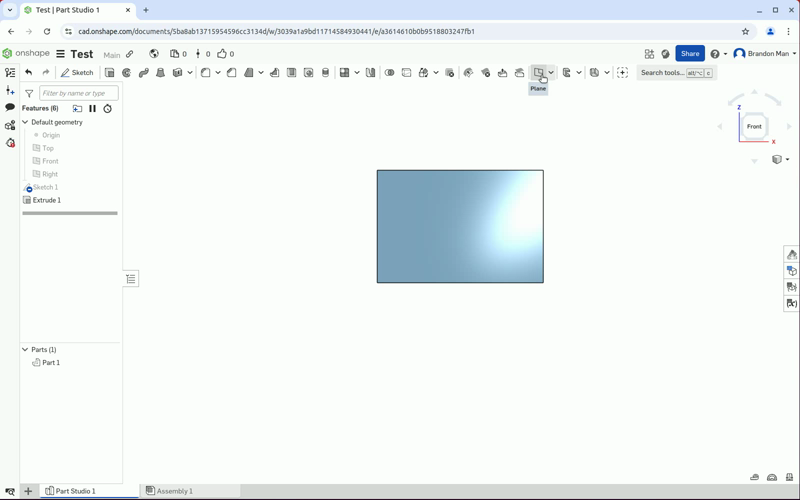
click(541, 75)
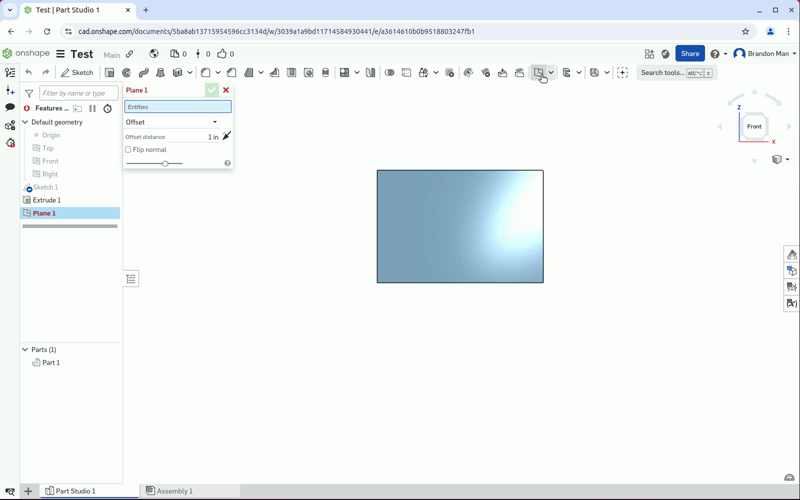
mouse_move(73, 163)
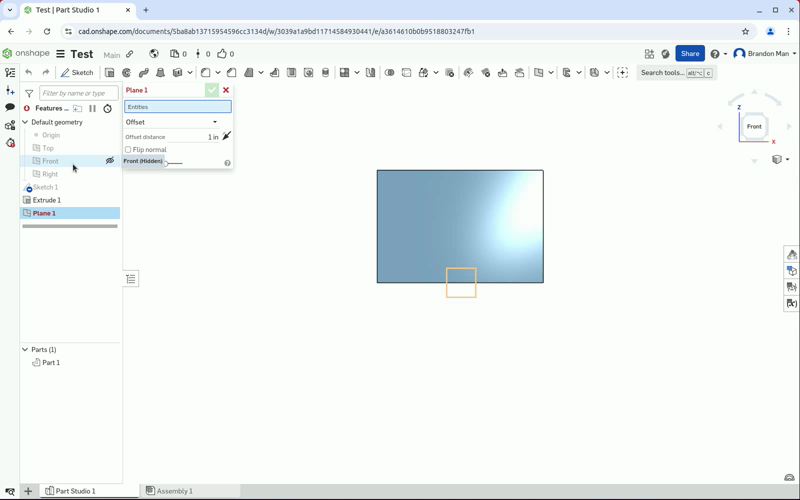
click(73, 163)
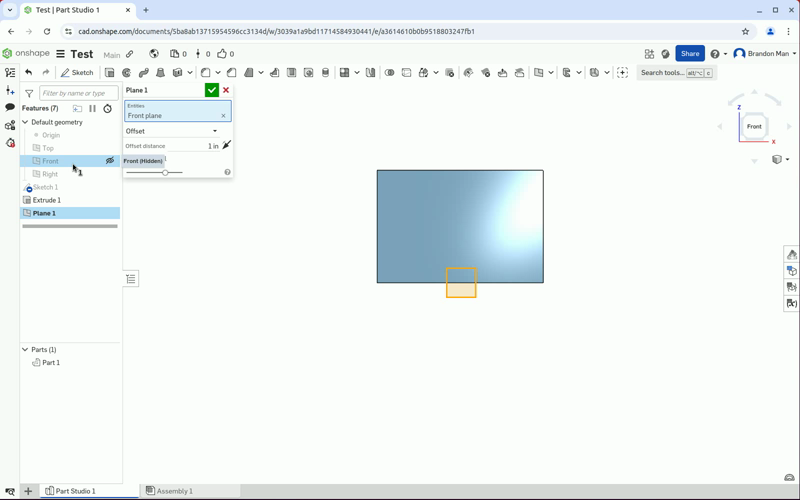
key(tab, 2)
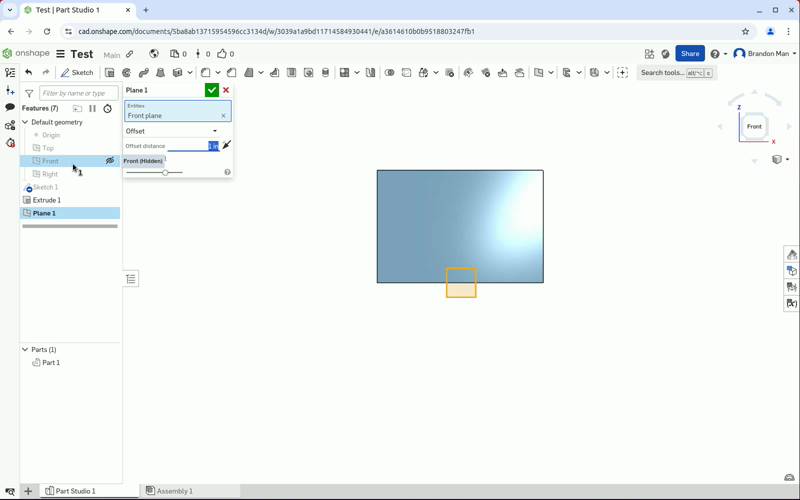
text(9.151)
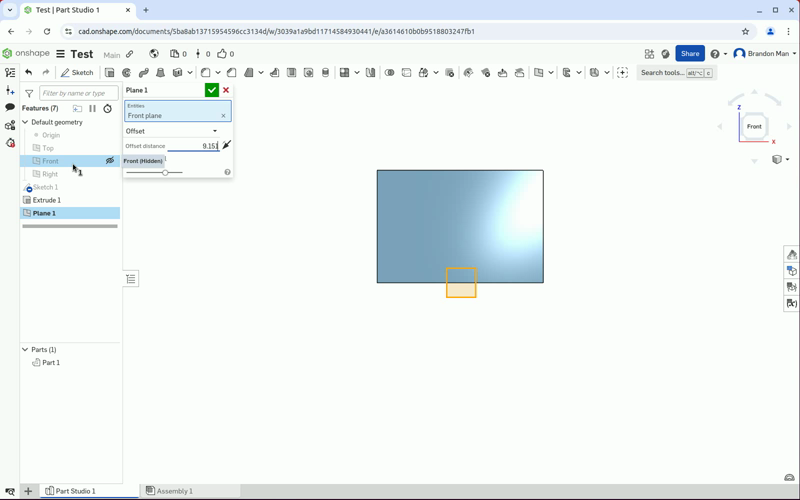
key(enter, 2)
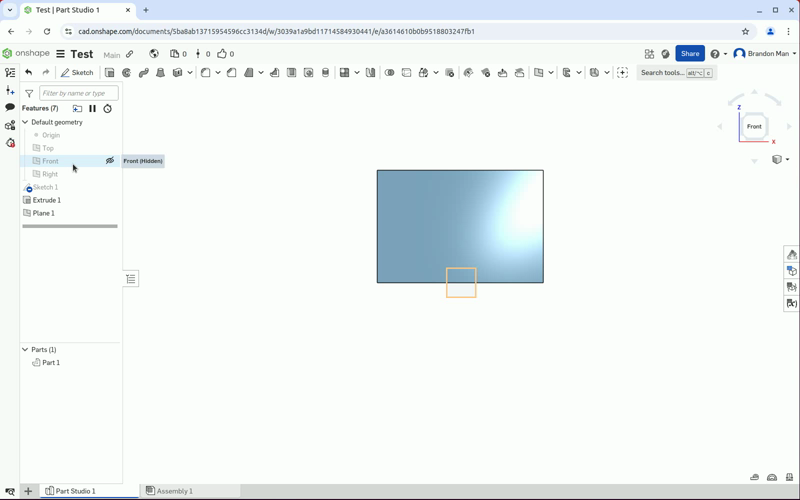
key(shift+s)
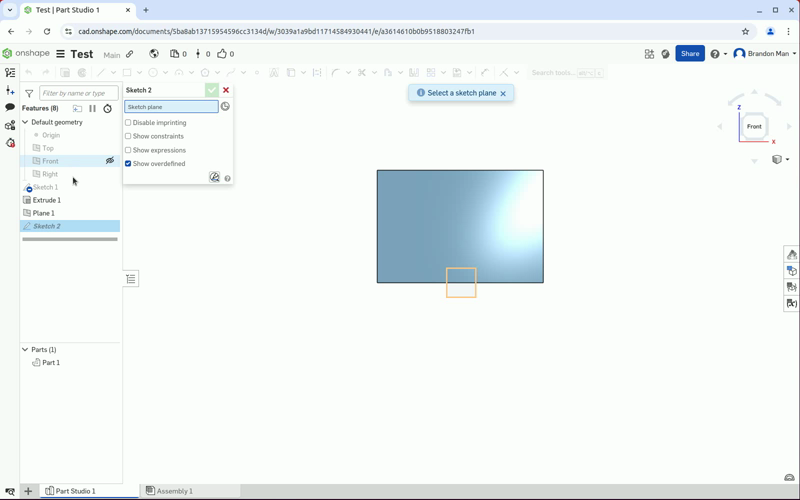
mouse_move(73, 215)
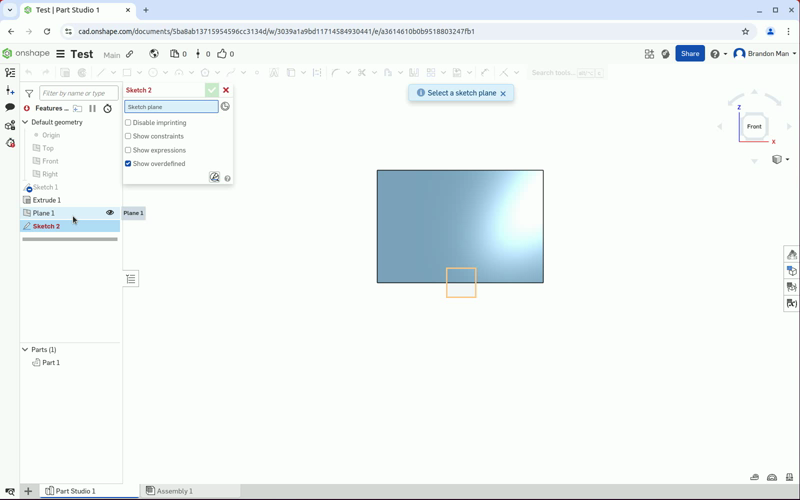
click(73, 215)
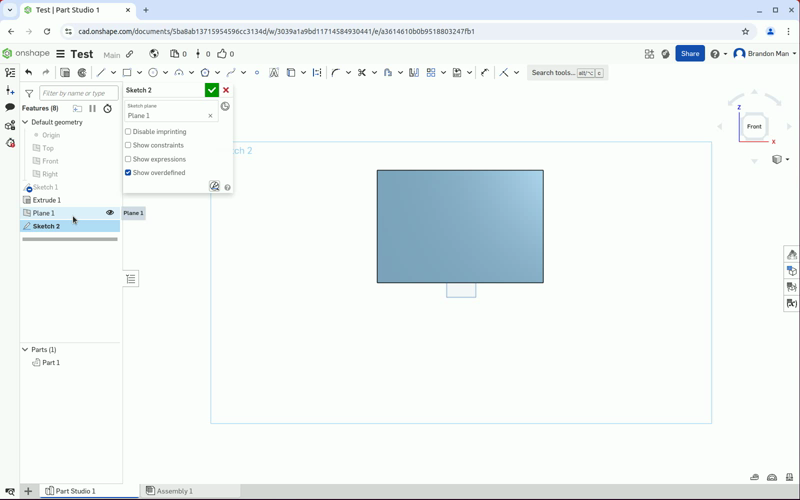
mouse_move(73, 352)
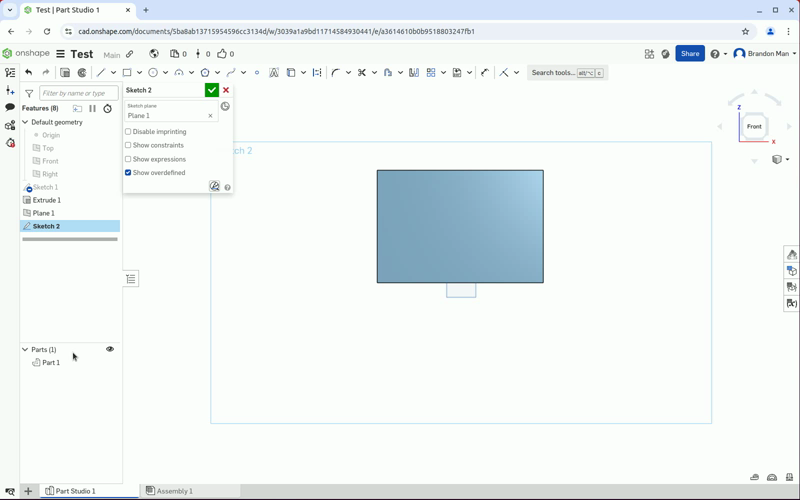
key(y)
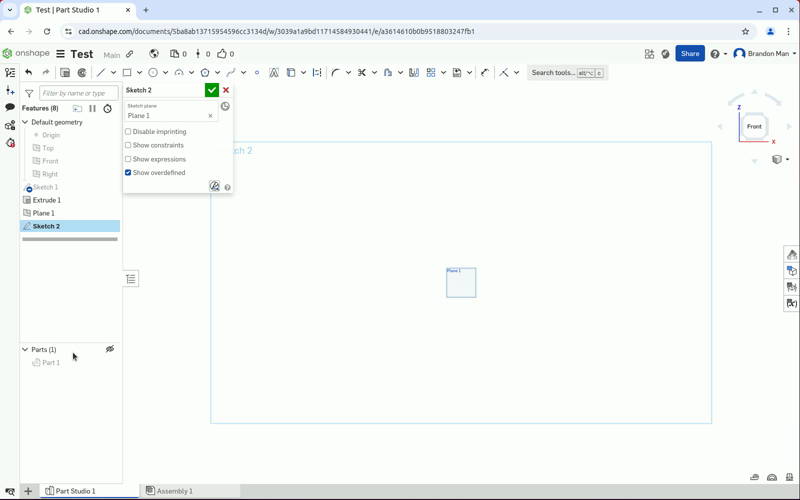
key(l)
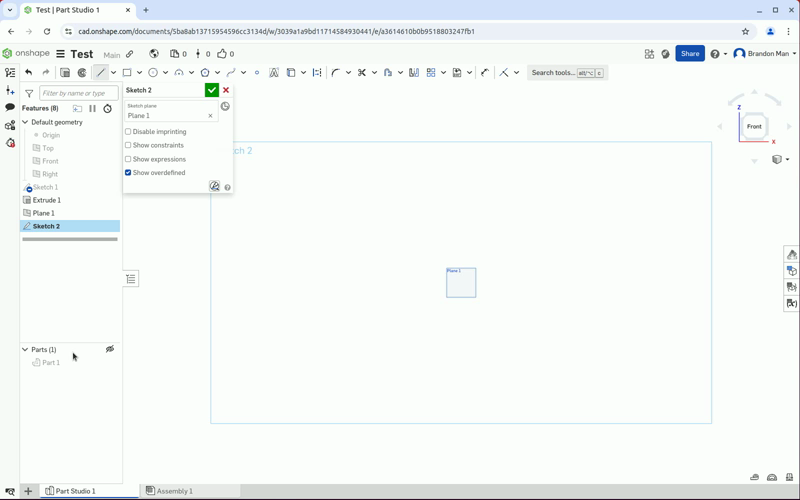
key_down(shift)
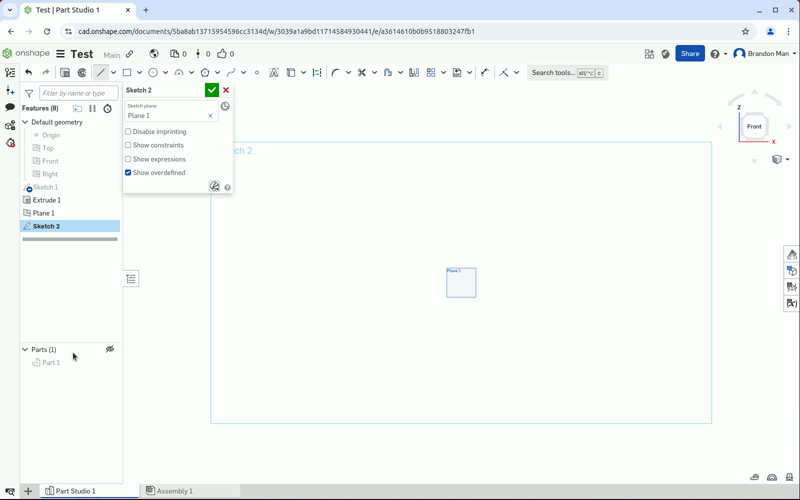
mouse_move(422, 170)
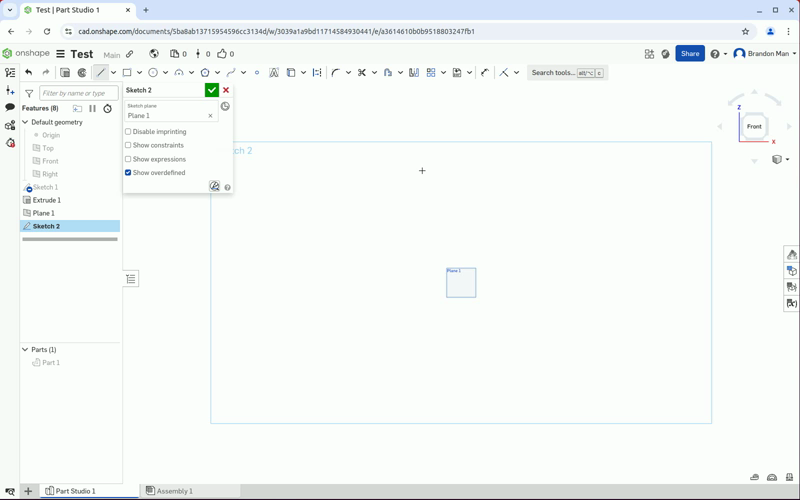
click(422, 170)
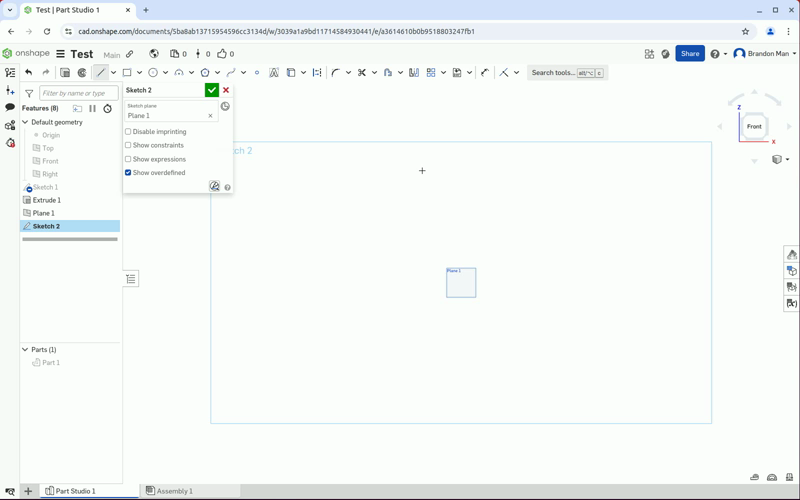
key_up(shift)
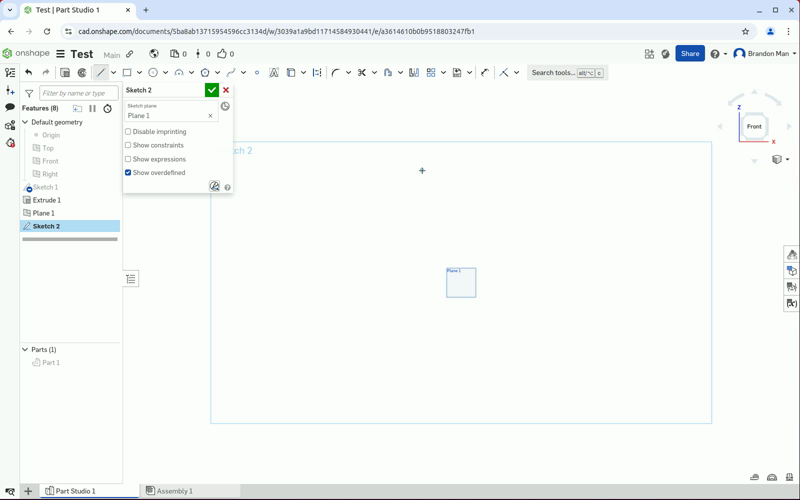
key_down(shift)
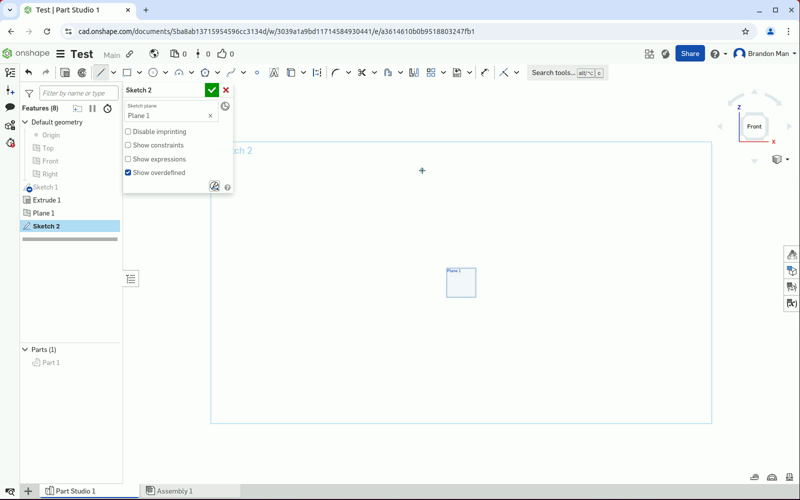
mouse_move(543, 282)
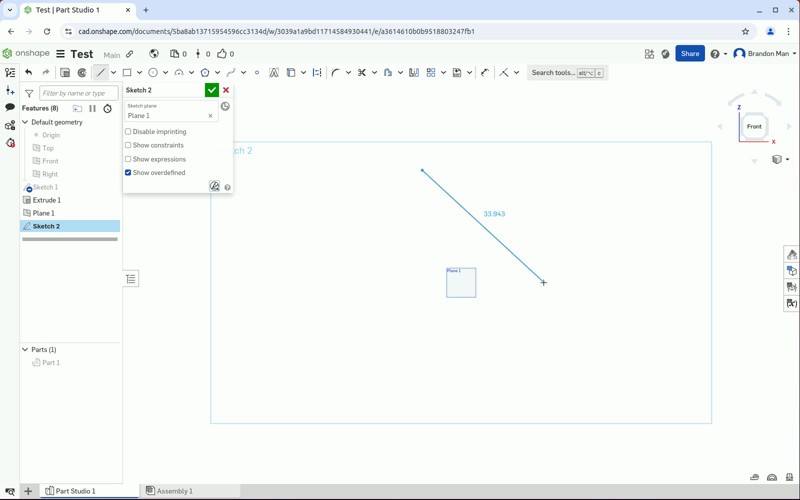
click(543, 282)
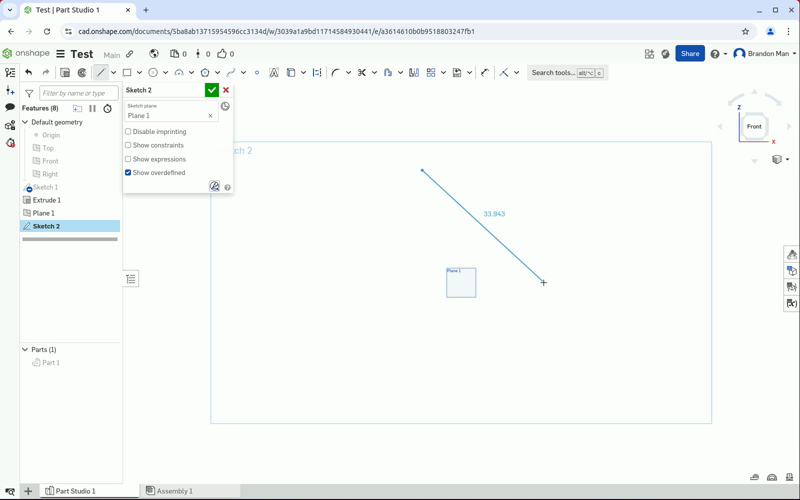
key_up(shift)
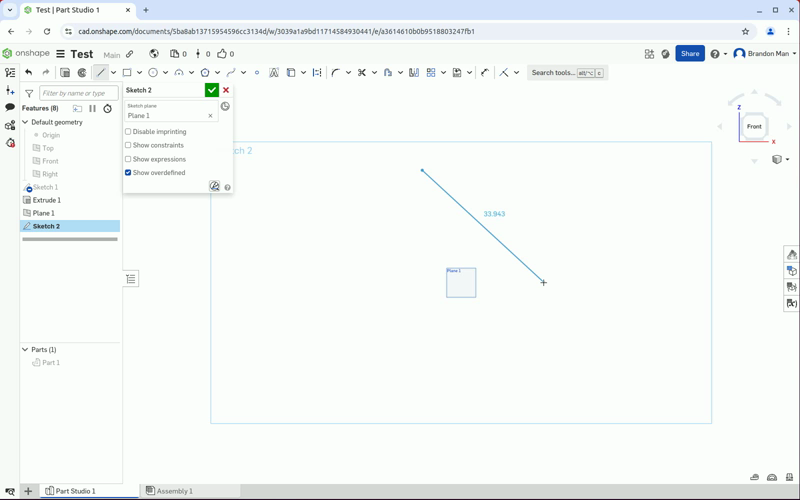
key_down(shift)
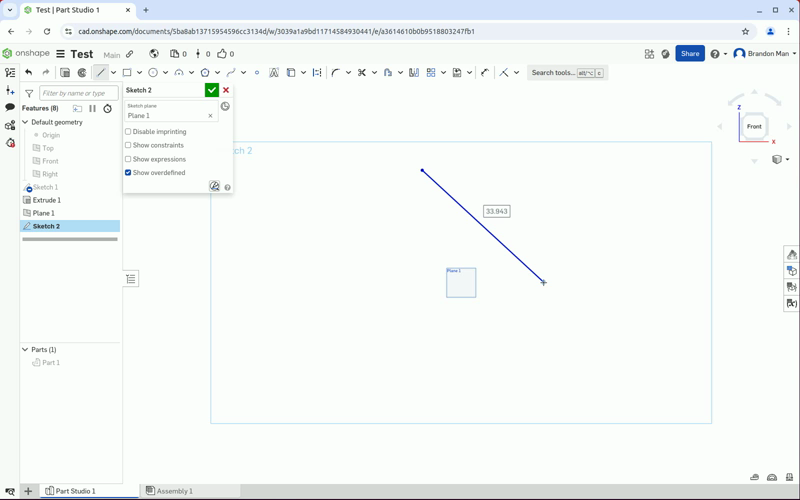
mouse_move(543, 170)
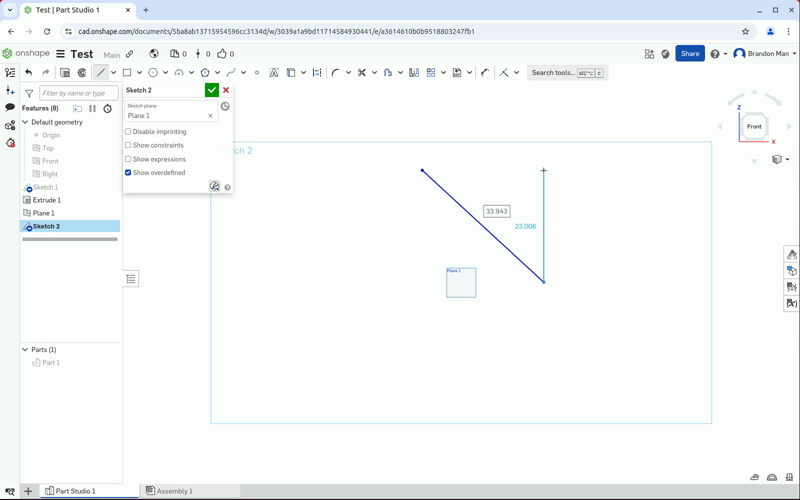
click(543, 170)
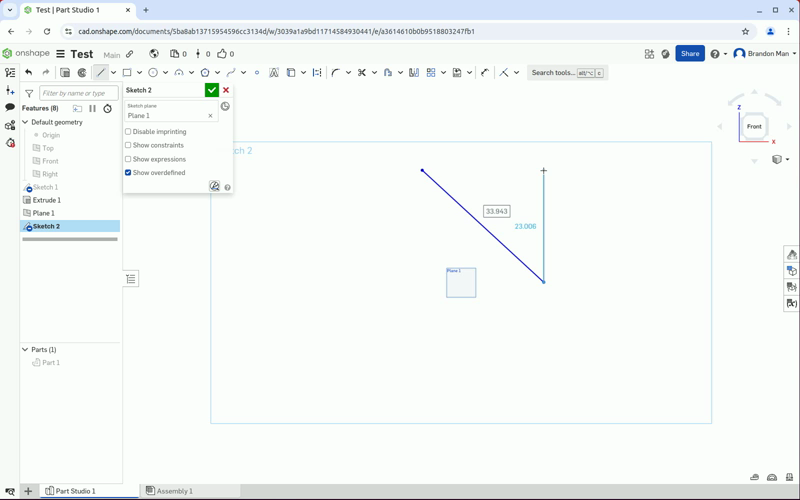
key_up(shift)
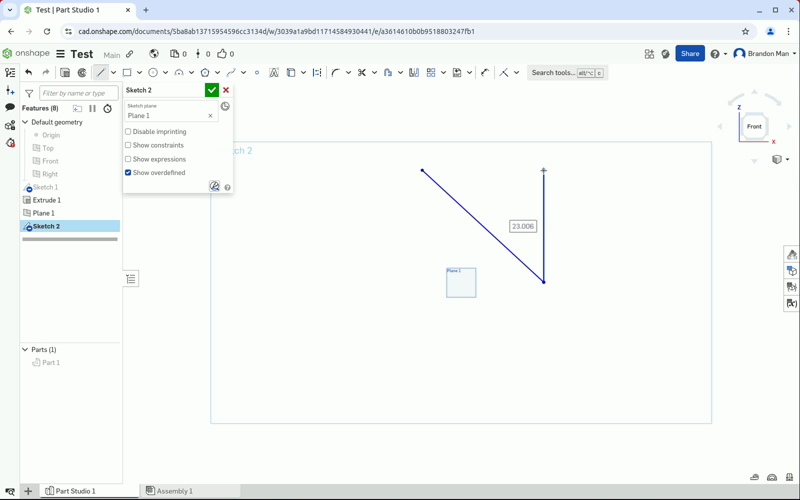
key_down(shift)
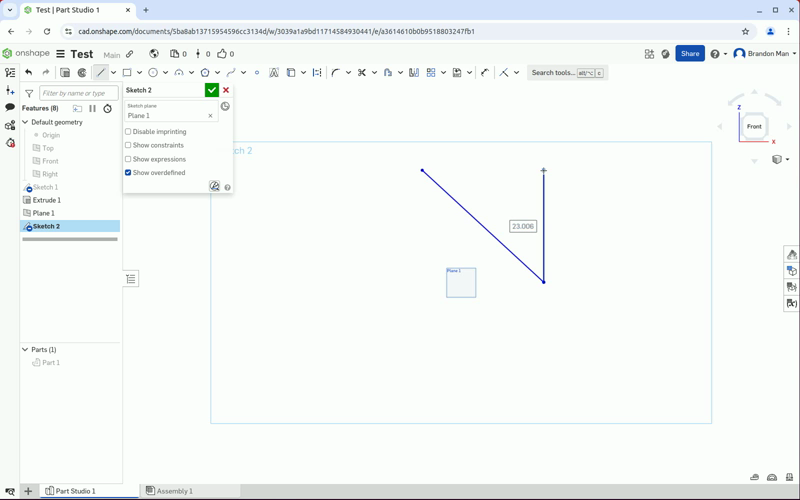
mouse_move(422, 170)
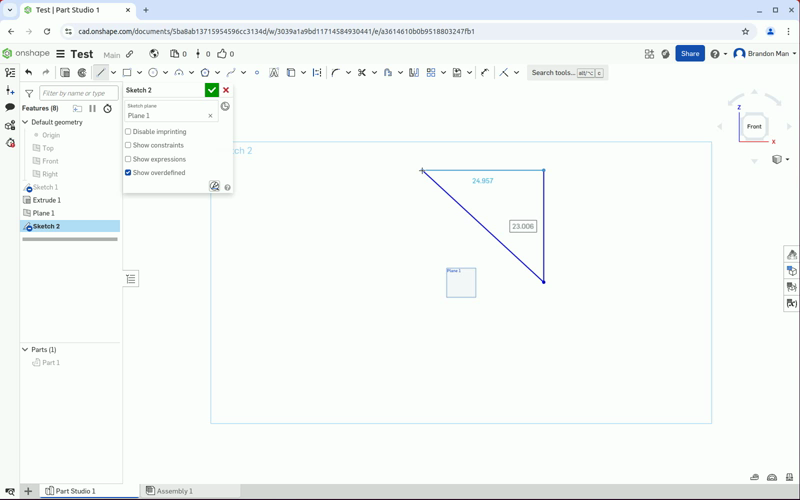
key_up(shift)
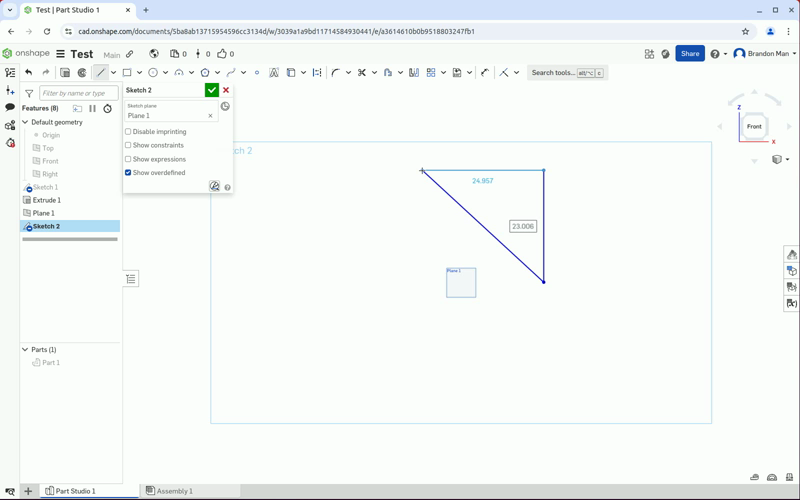
click(422, 170)
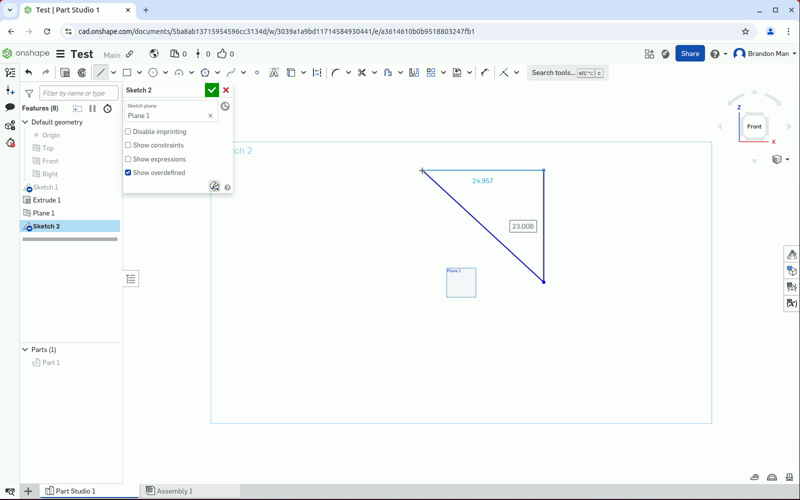
key(esc)
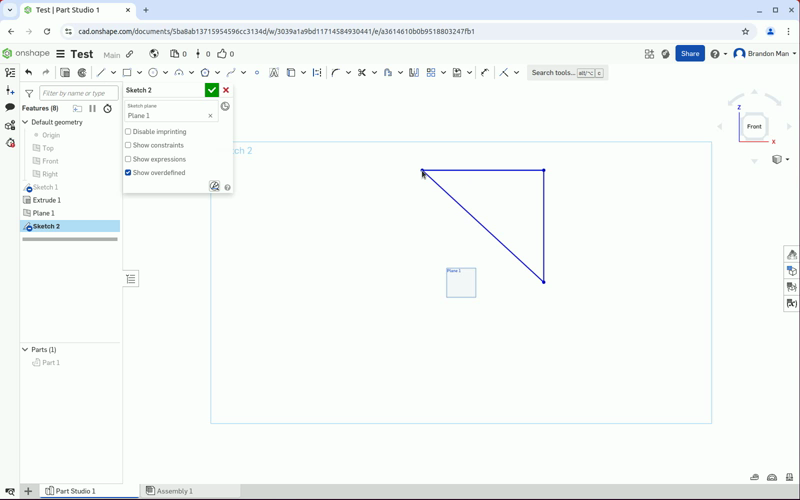
mouse_move(533, 208)
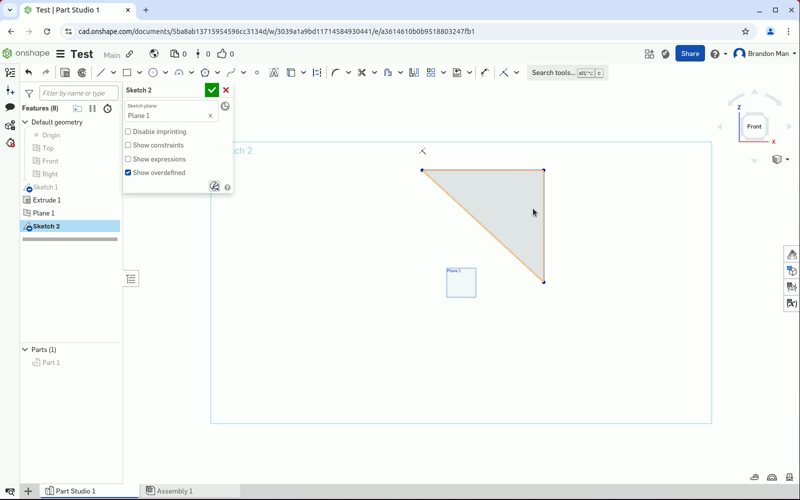
click(533, 208)
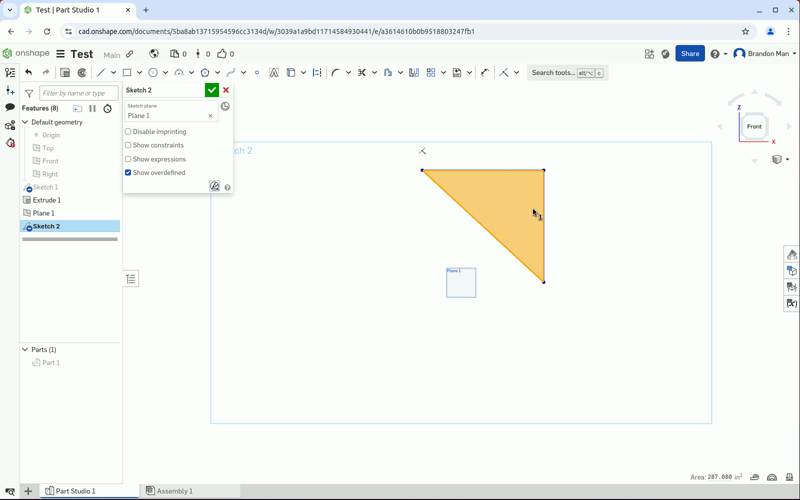
mouse_move(73, 352)
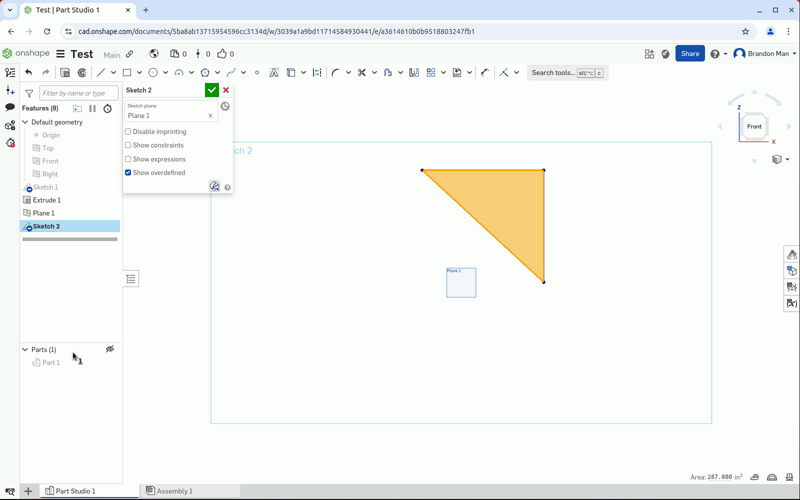
key(shift+y)
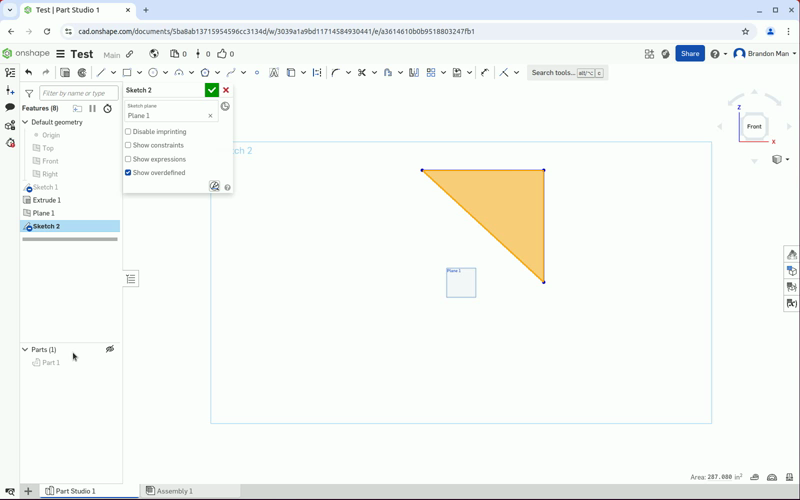
key(shift+e)
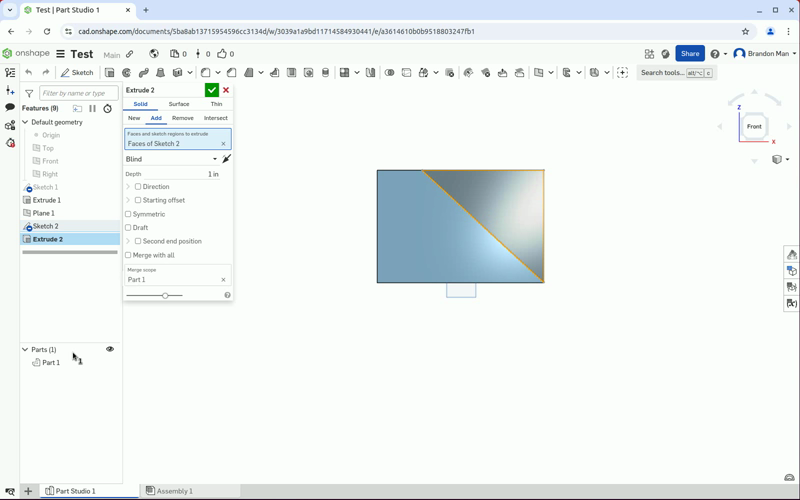
mouse_move(143, 106)
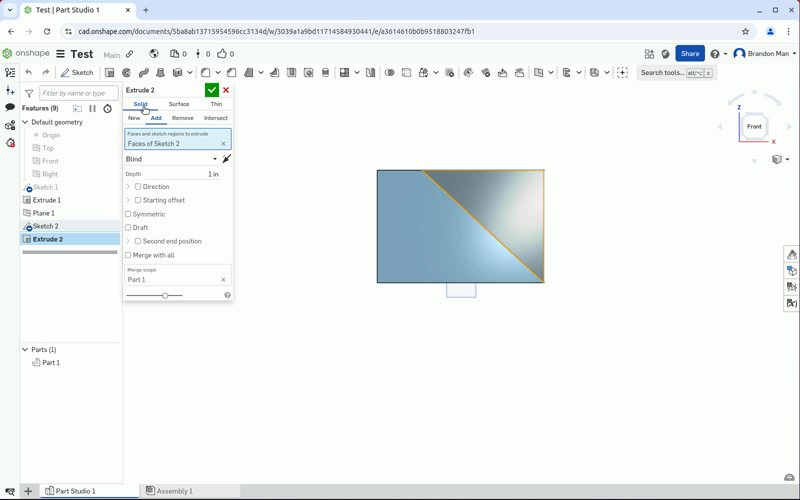
click(143, 106)
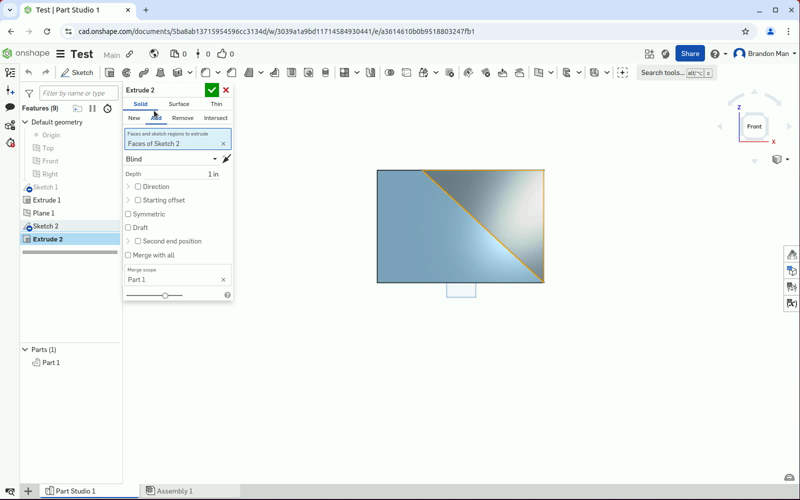
mouse_move(186, 120)
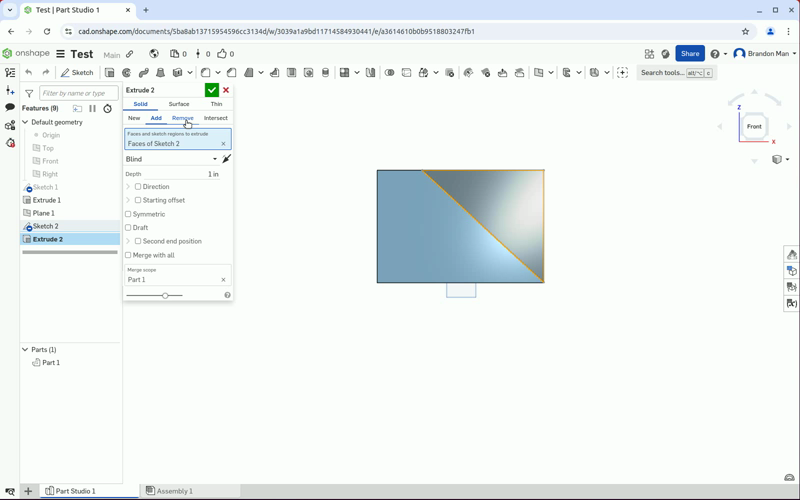
click(186, 120)
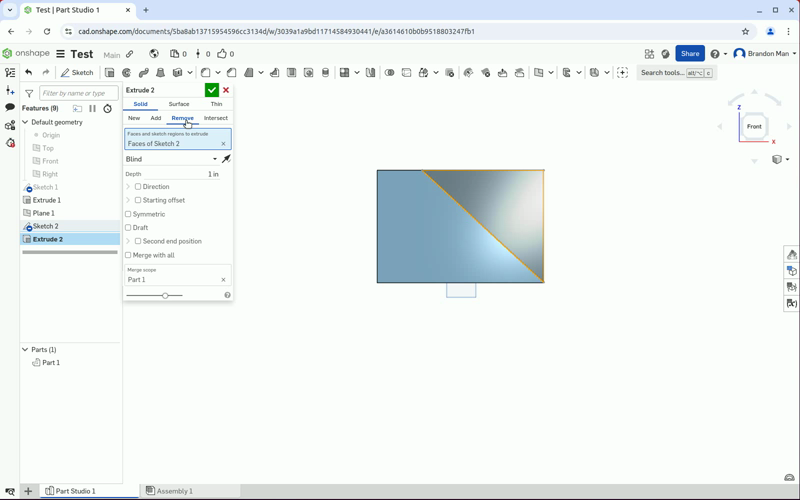
key(tab, 4)
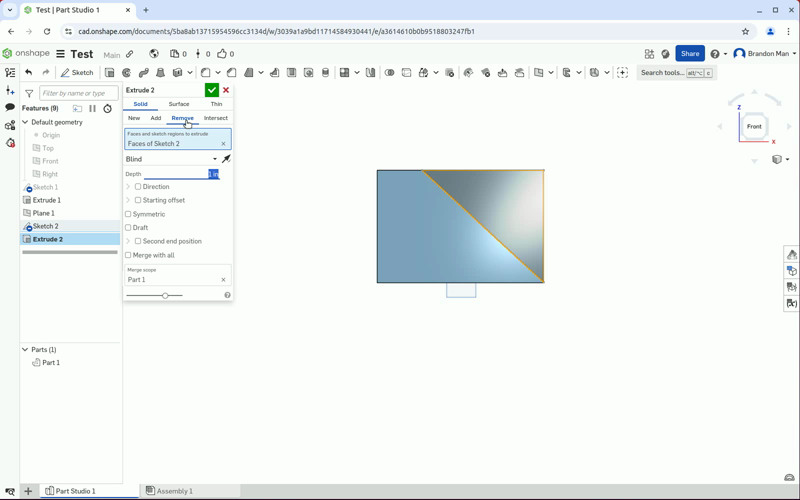
text(10.351)
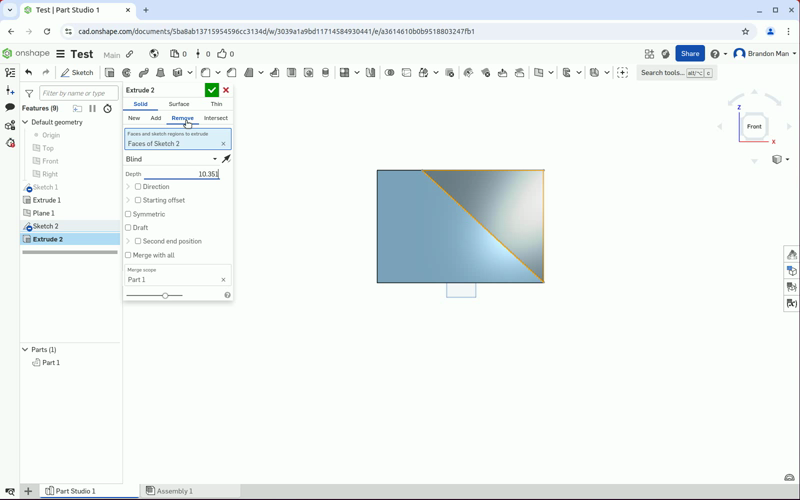
key(tab, 6)
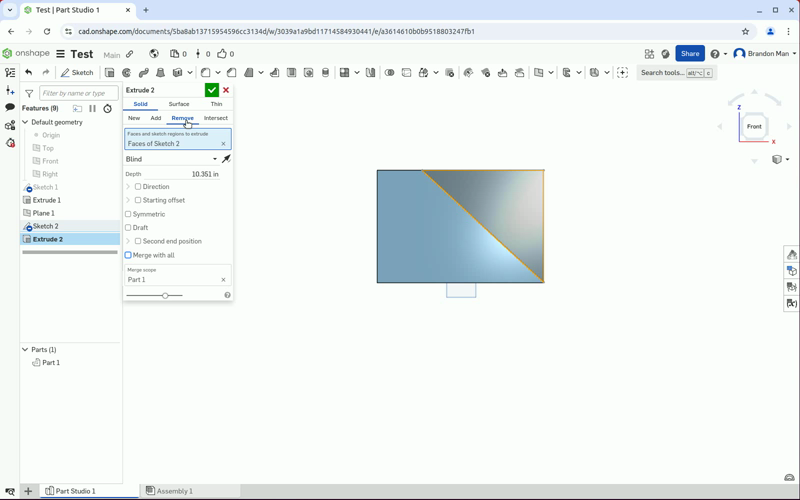
key(space)
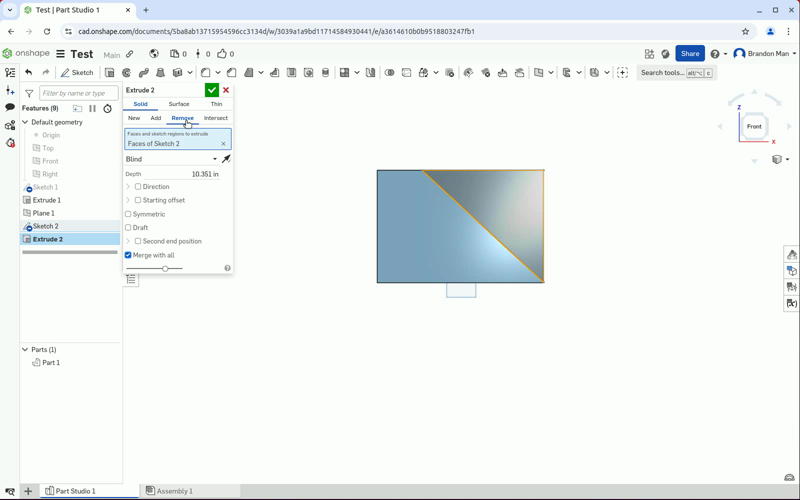
key(enter)
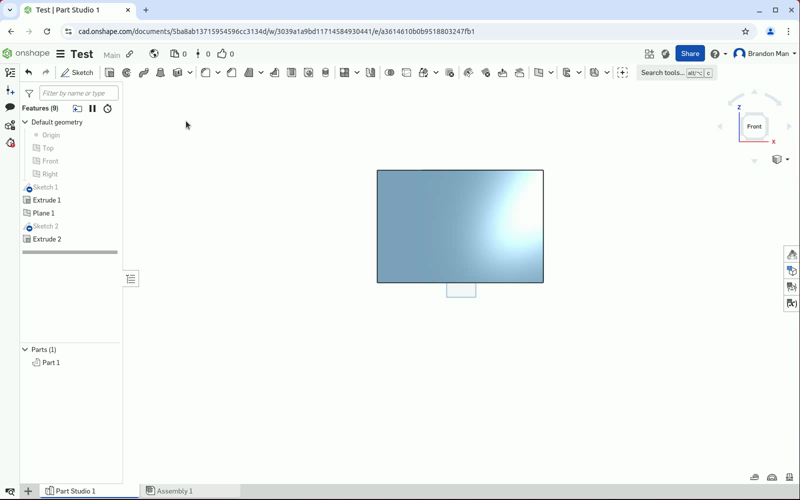
key(shift+h)
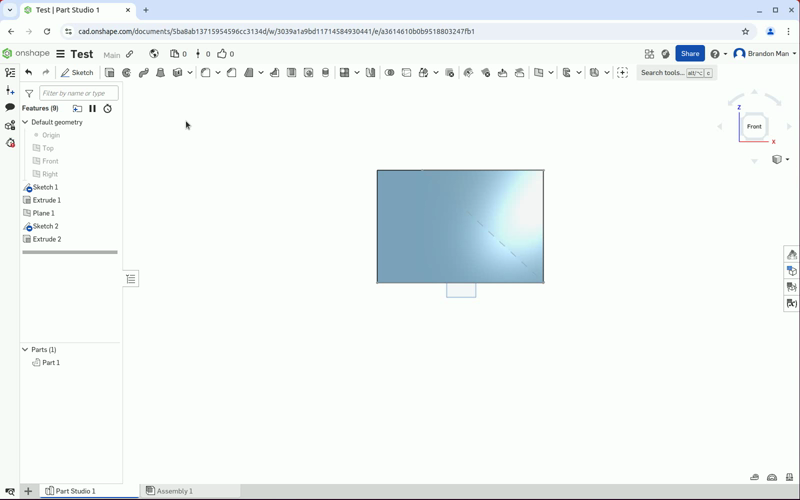
key(shift+h)
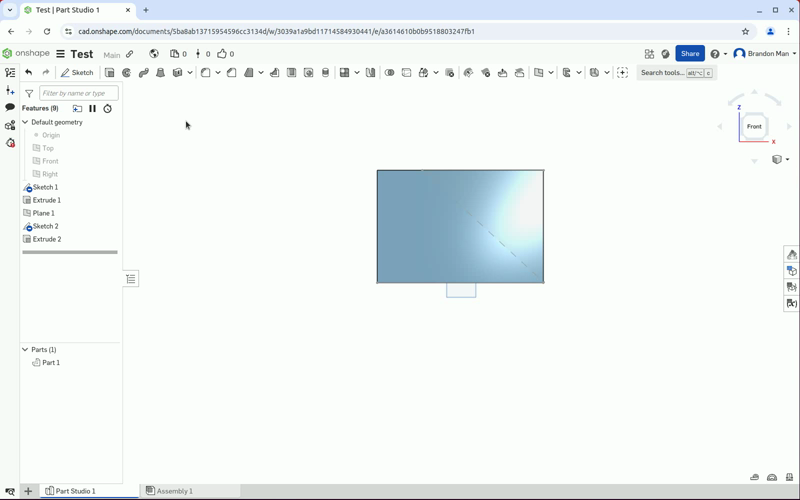
key(shift+7)
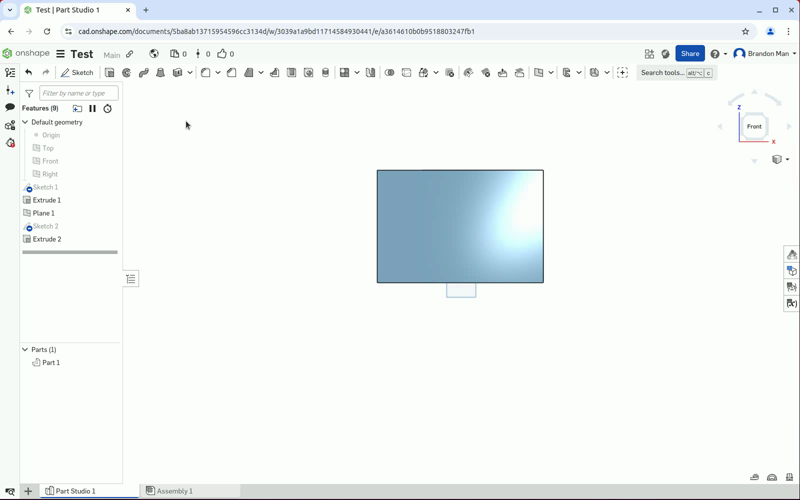
key(left, 2)
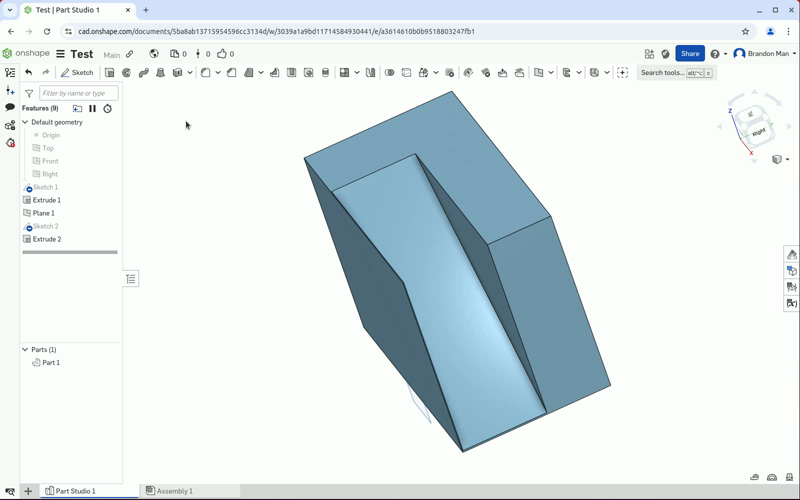
key(down, 2)
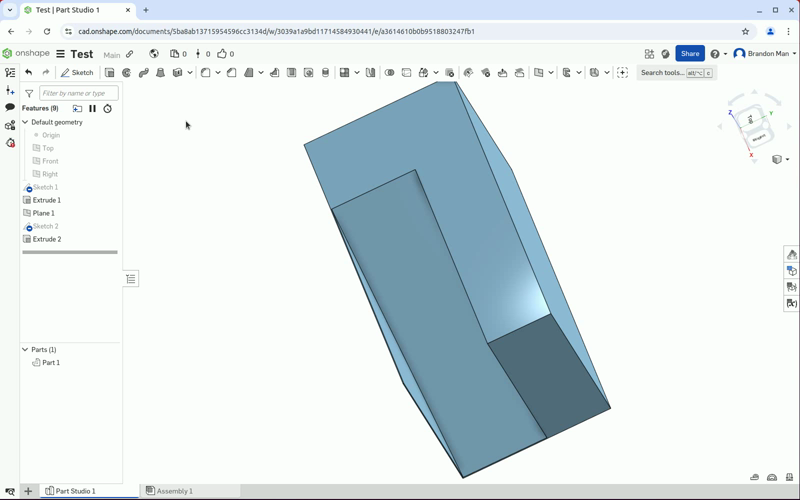
key(up, 2)
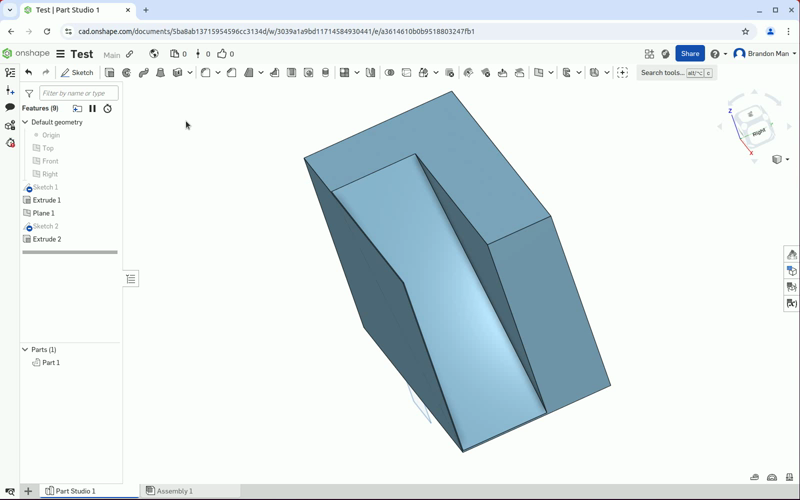
key(right, 2)
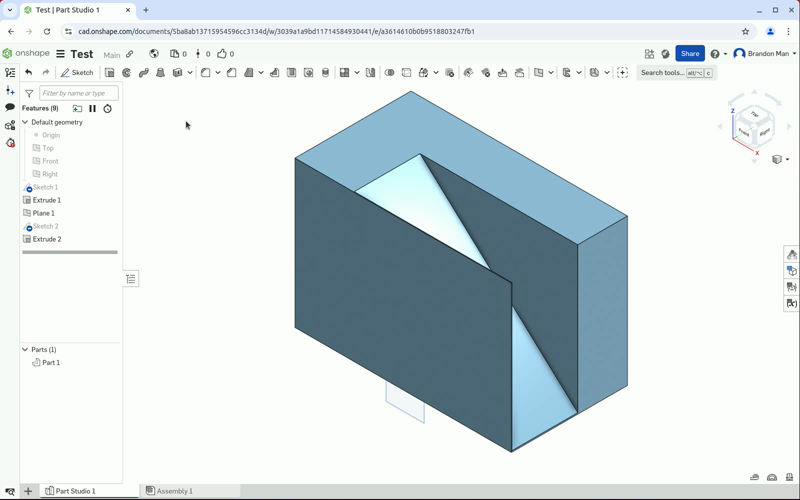
mouse_move(73, 189)
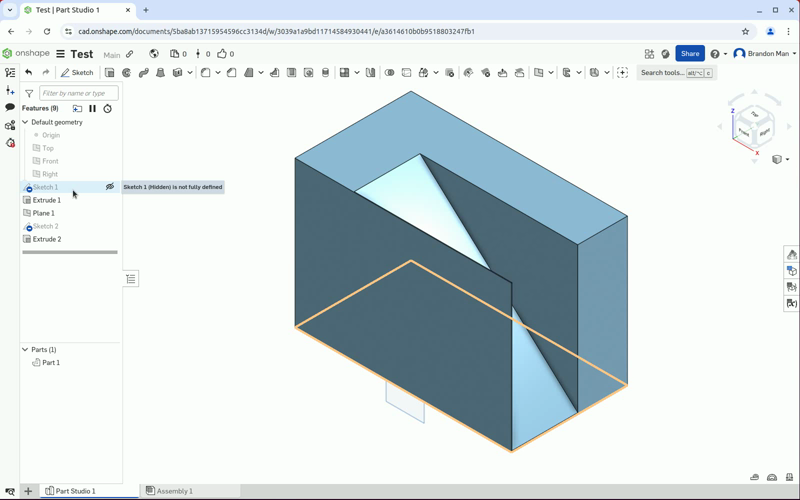
click(73, 189)